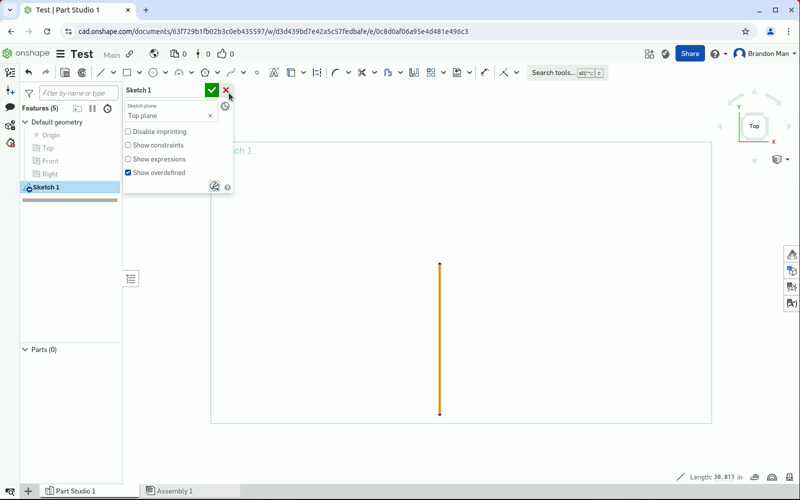
key(shift+h)
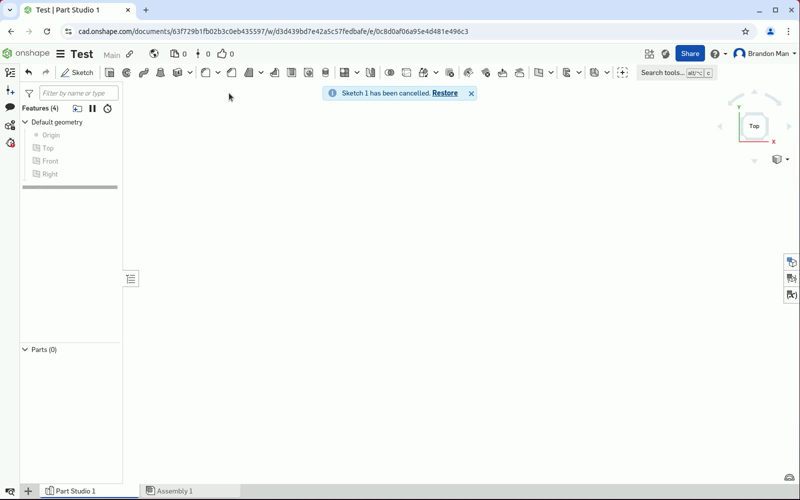
mouse_move(73, 352)
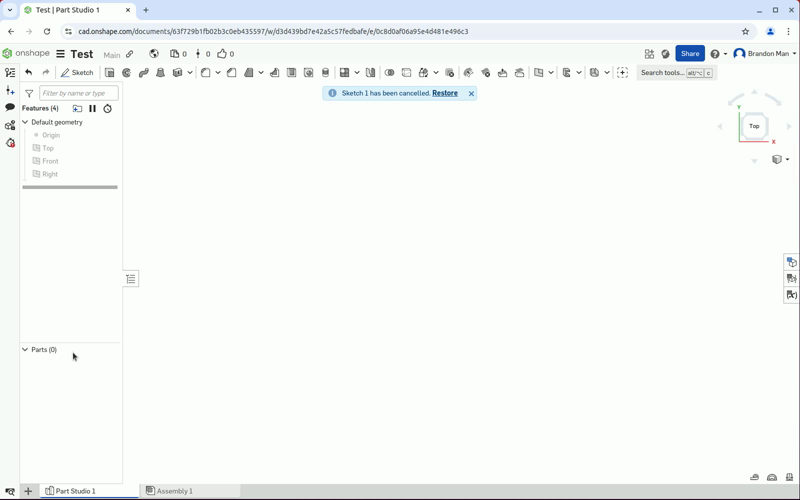
key(y)
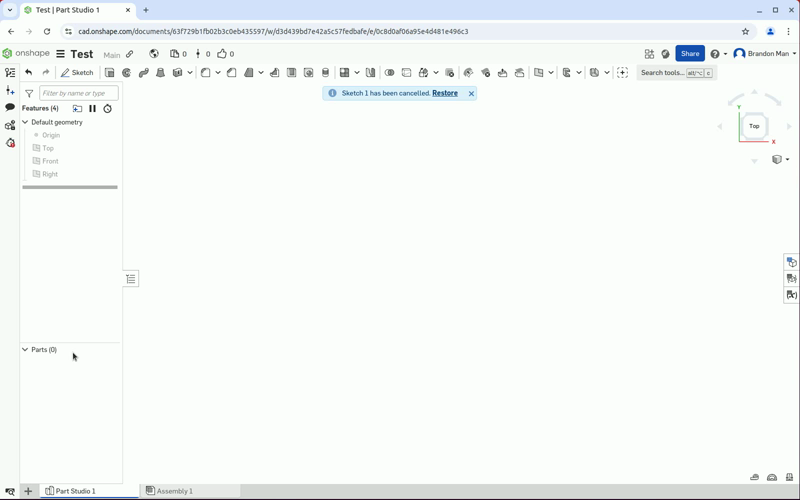
key(shift+p)
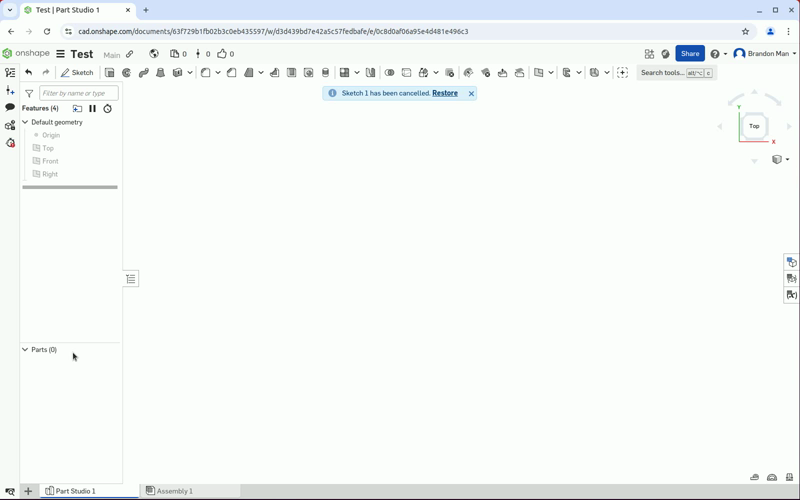
key(space)
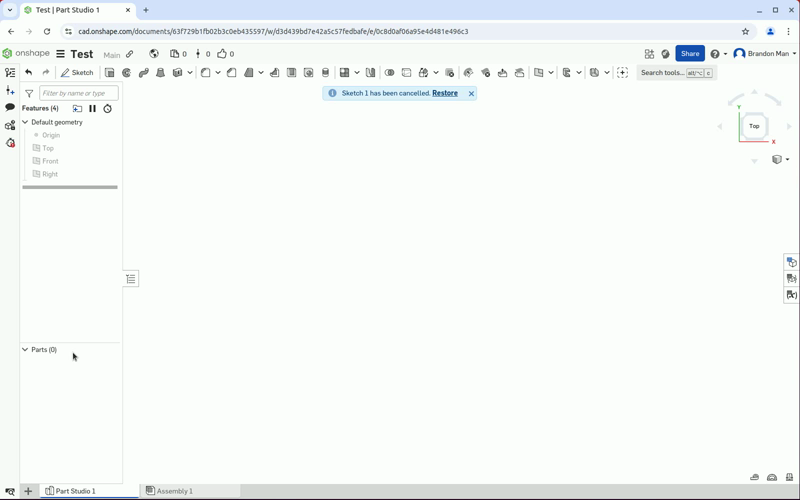
key_down(shift)
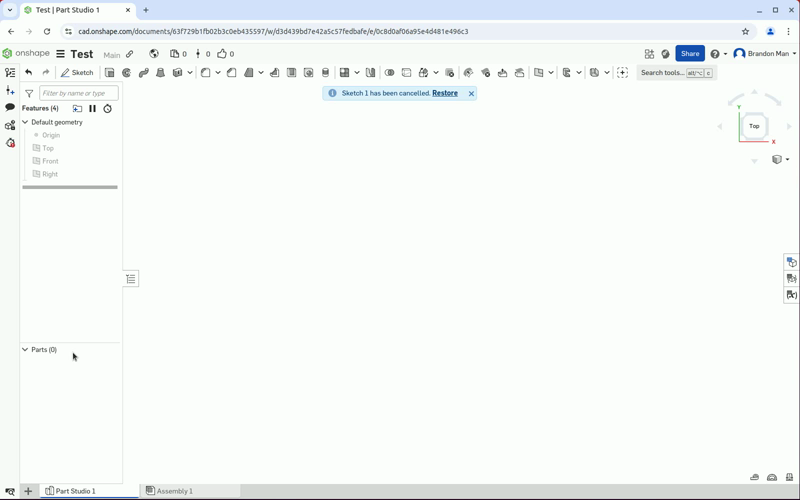
key(up)
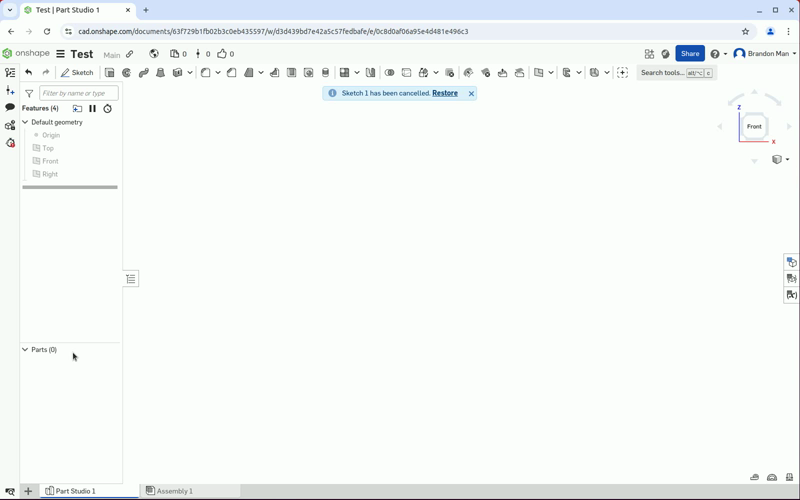
key_up(shift)
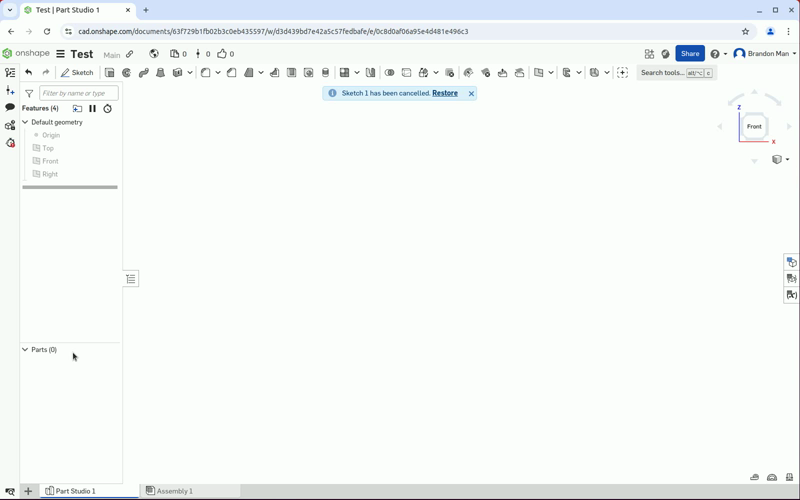
mouse_move(73, 352)
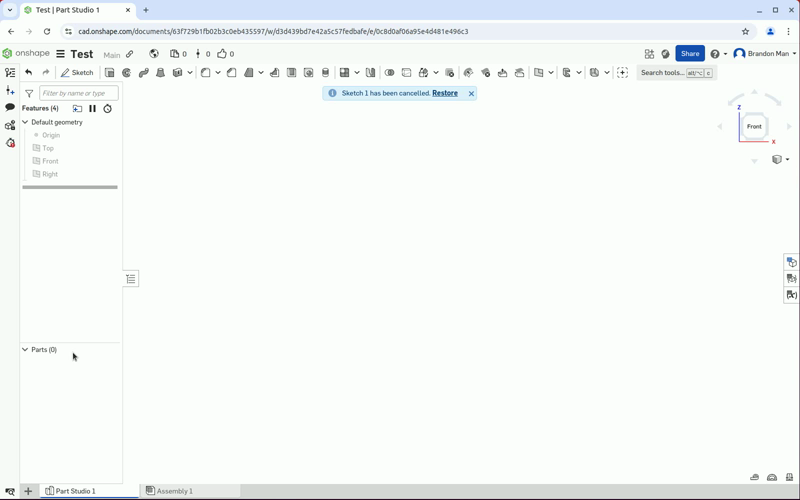
key(shift+y)
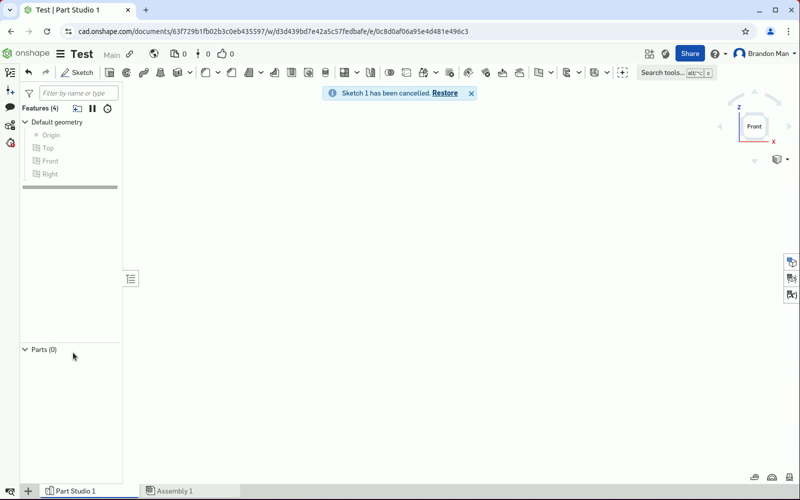
key(shift+s)
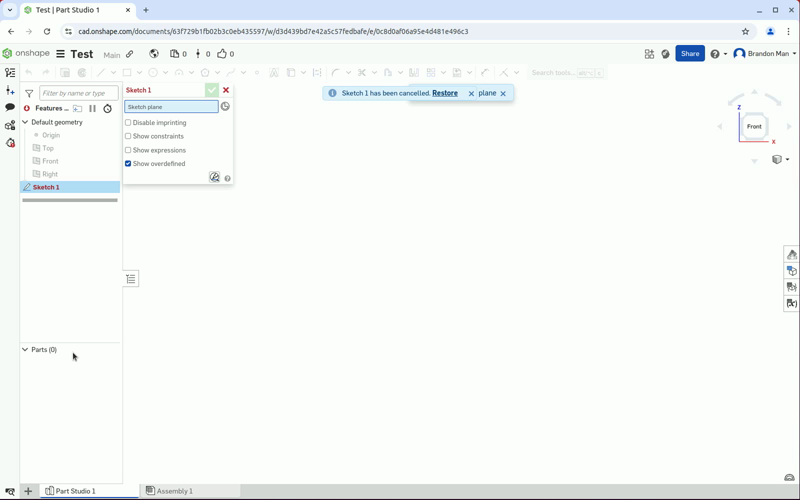
mouse_move(73, 163)
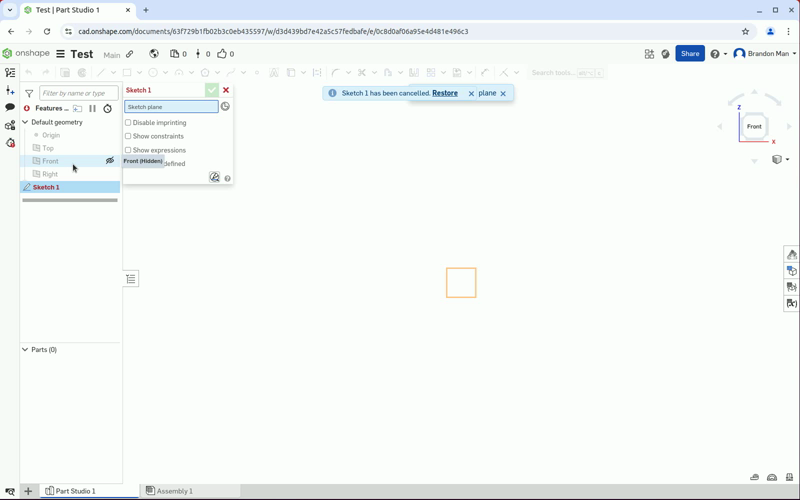
click(73, 163)
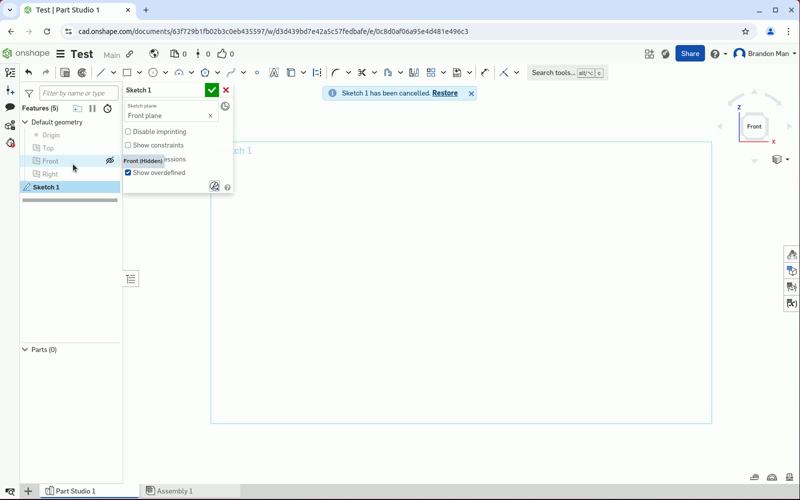
mouse_move(73, 352)
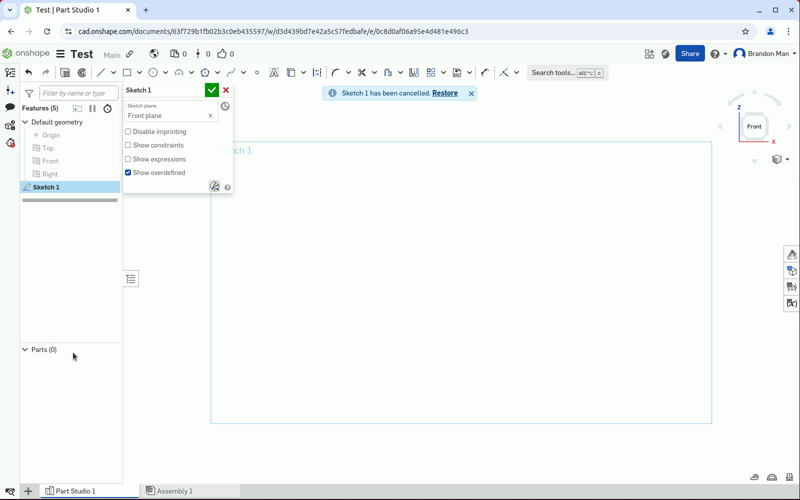
key(y)
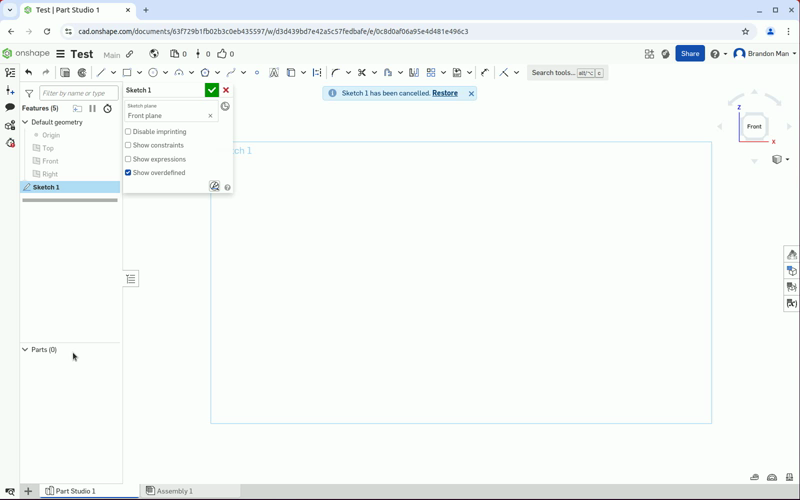
key(l)
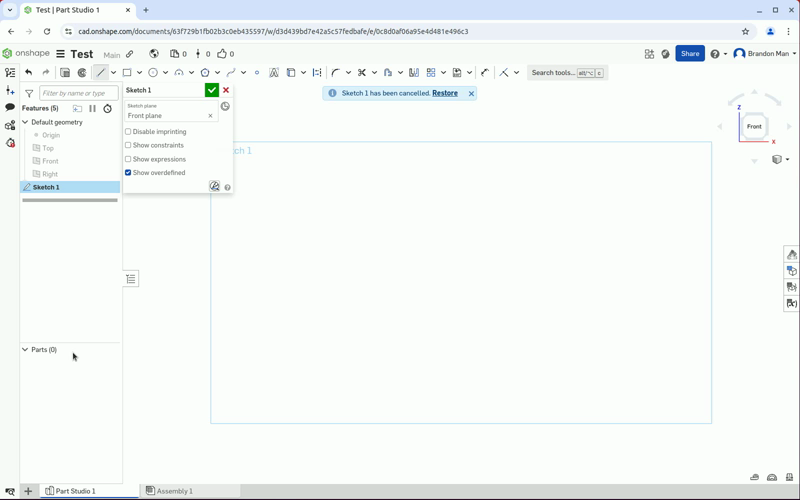
key_down(shift)
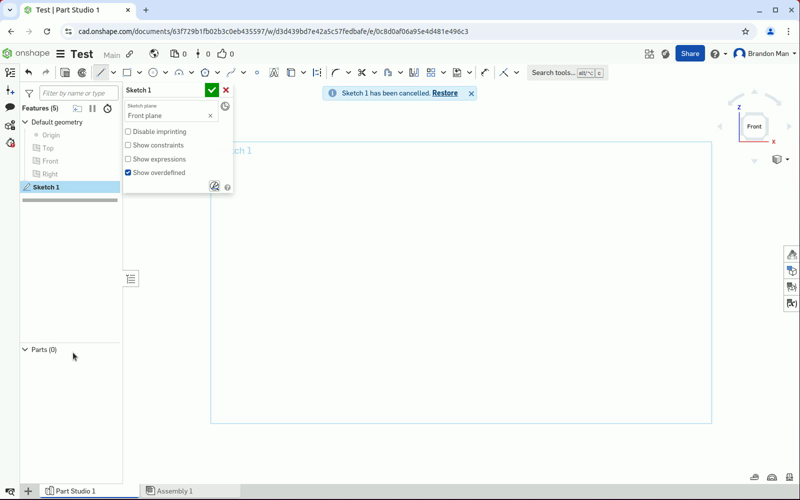
mouse_move(348, 264)
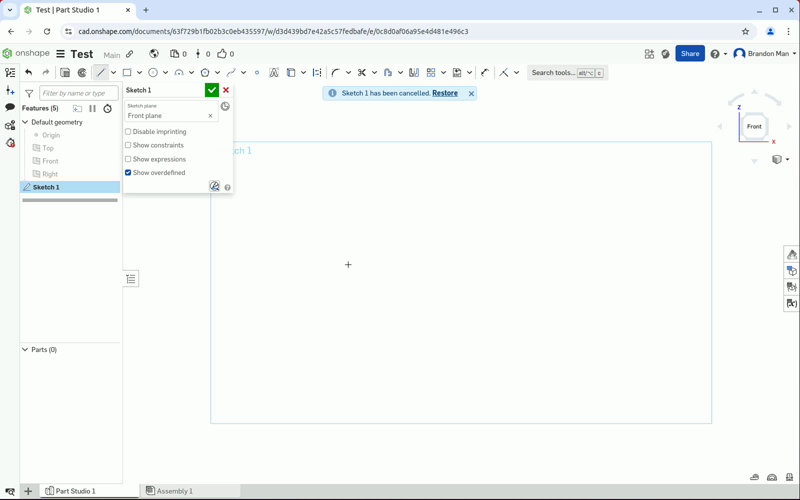
click(348, 264)
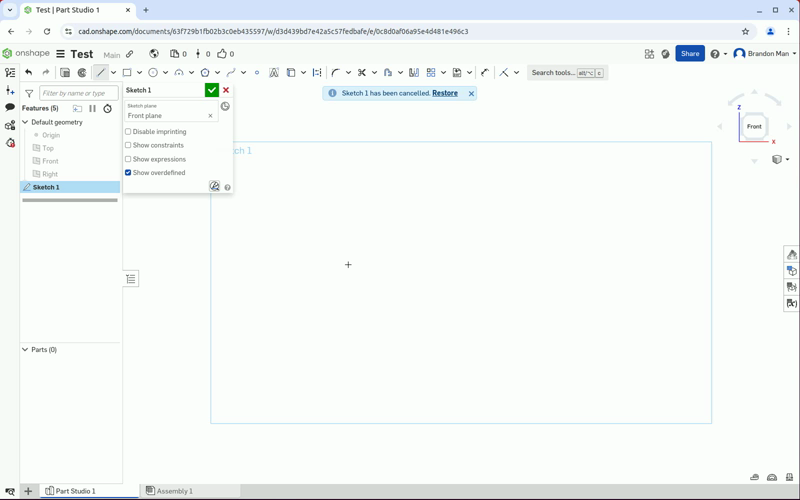
key_up(shift)
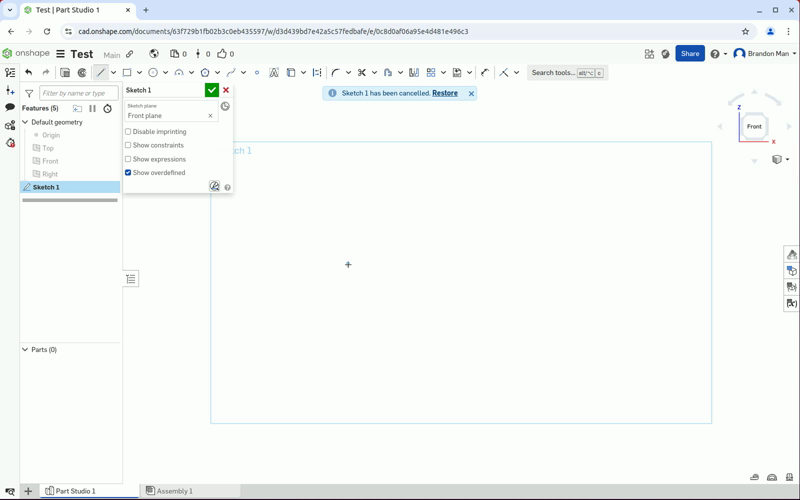
key_down(shift)
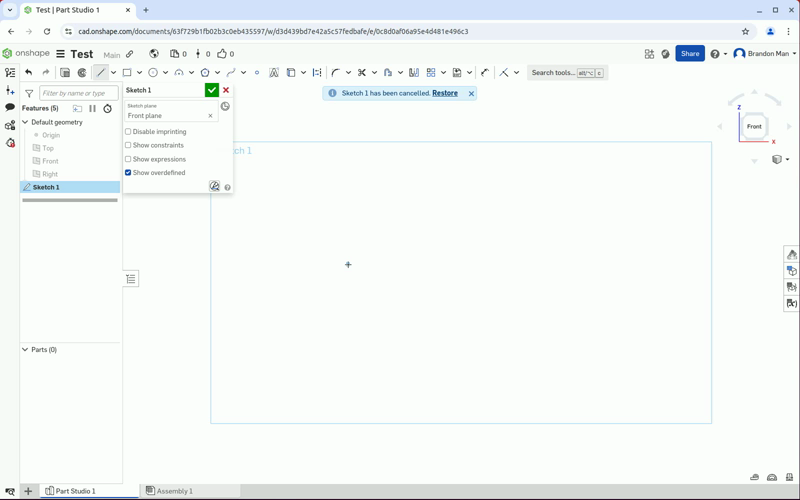
mouse_move(378, 264)
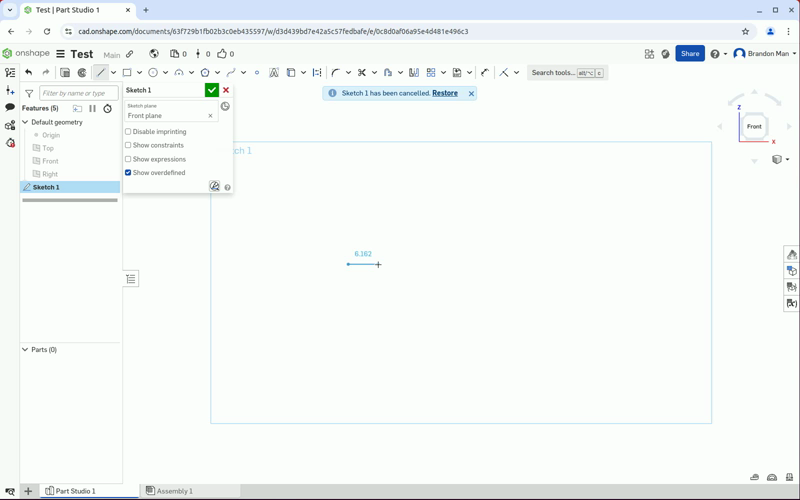
mouse_move(396, 264)
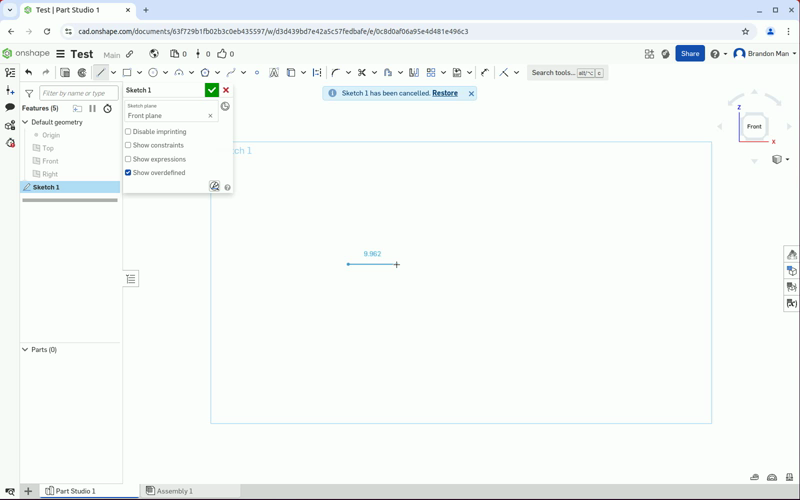
click(396, 264)
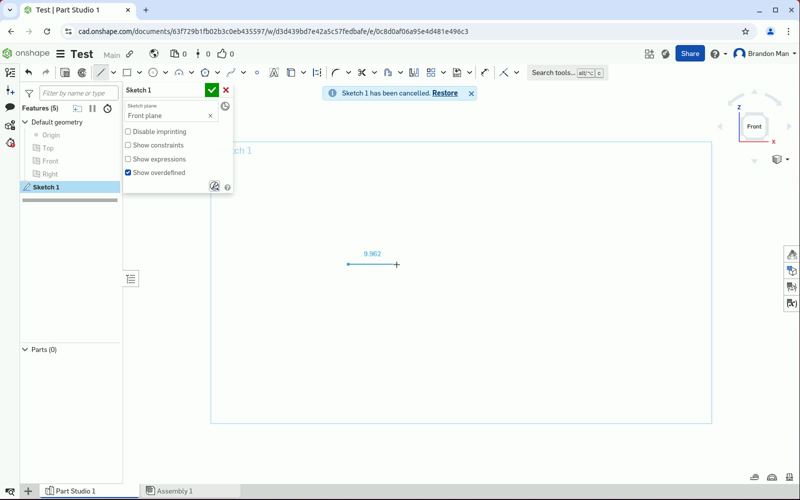
key_up(shift)
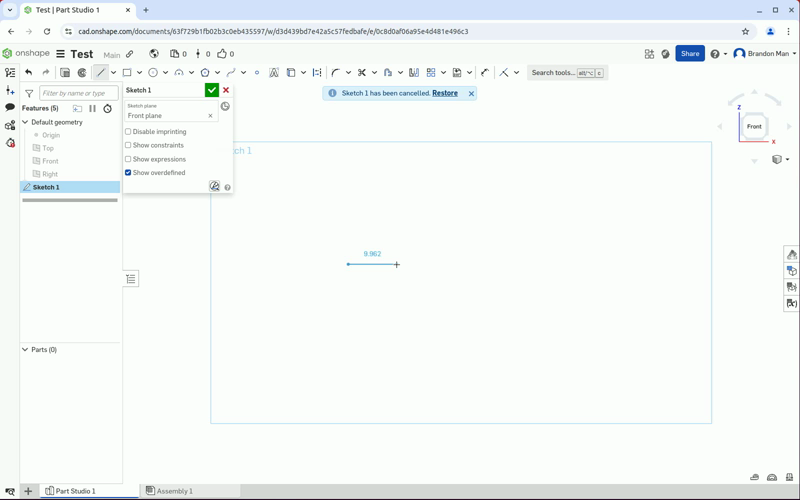
key_down(shift)
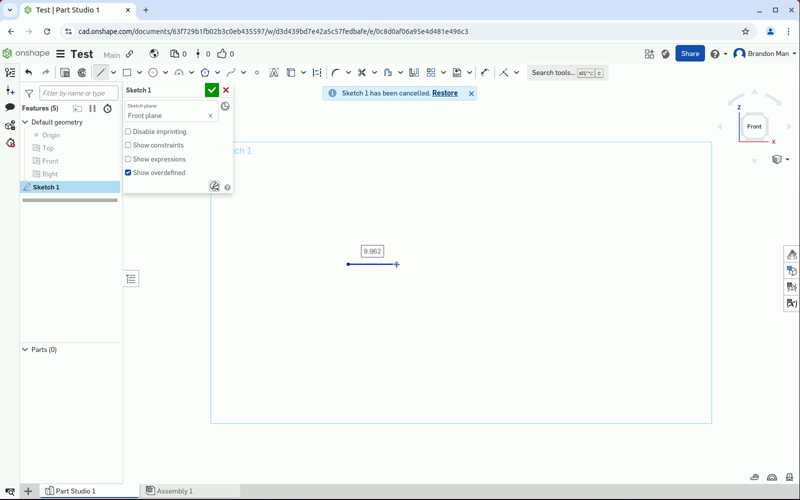
mouse_move(426, 264)
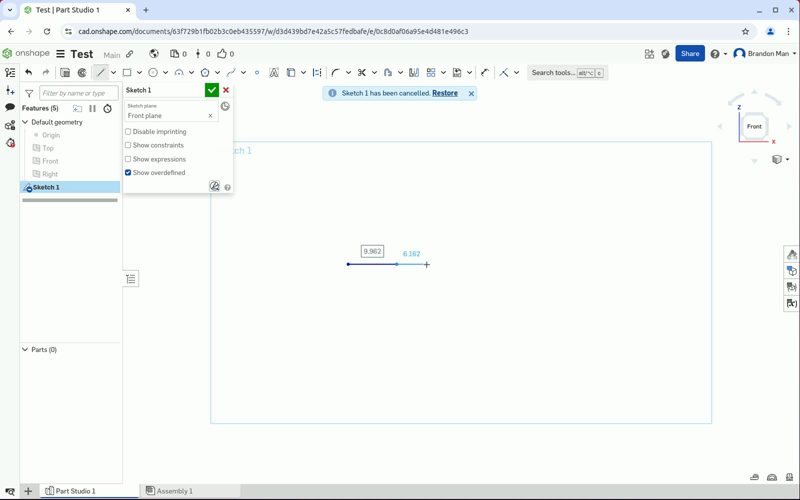
mouse_move(396, 215)
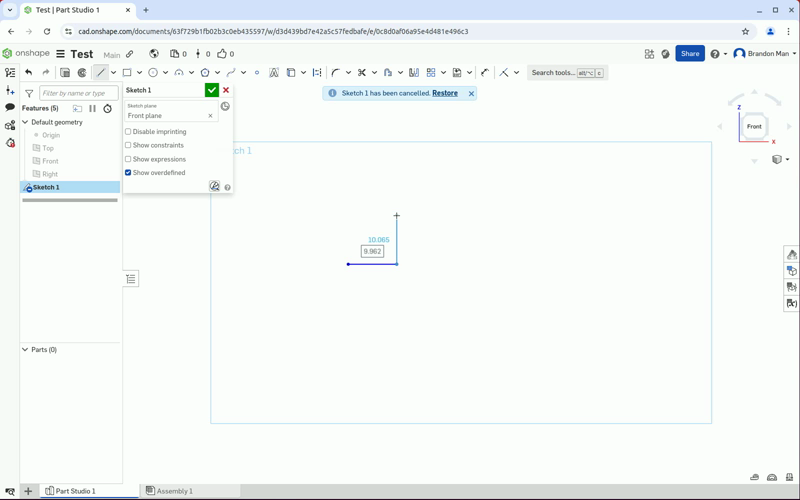
click(396, 215)
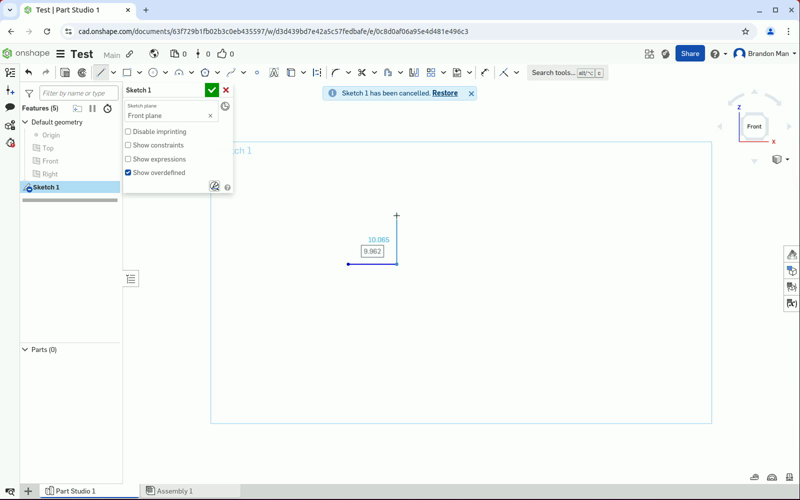
key_up(shift)
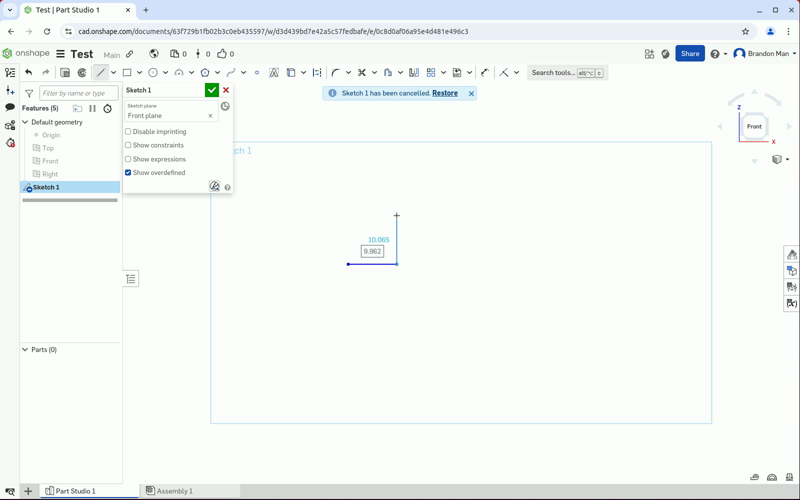
key_down(shift)
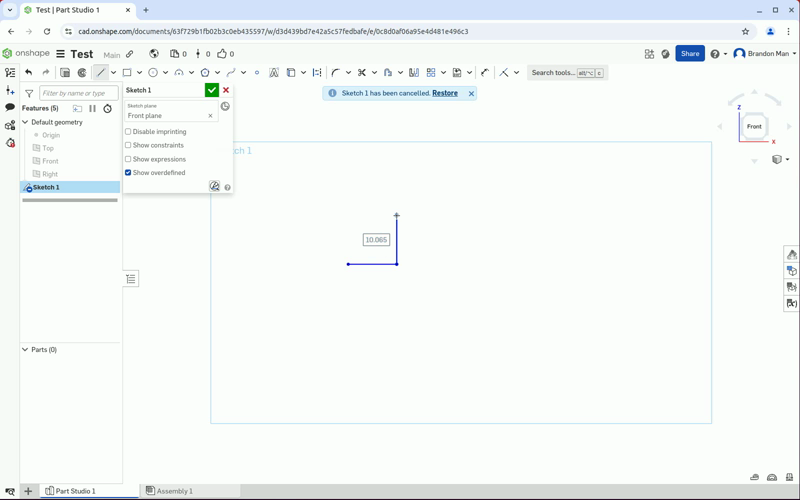
mouse_move(426, 215)
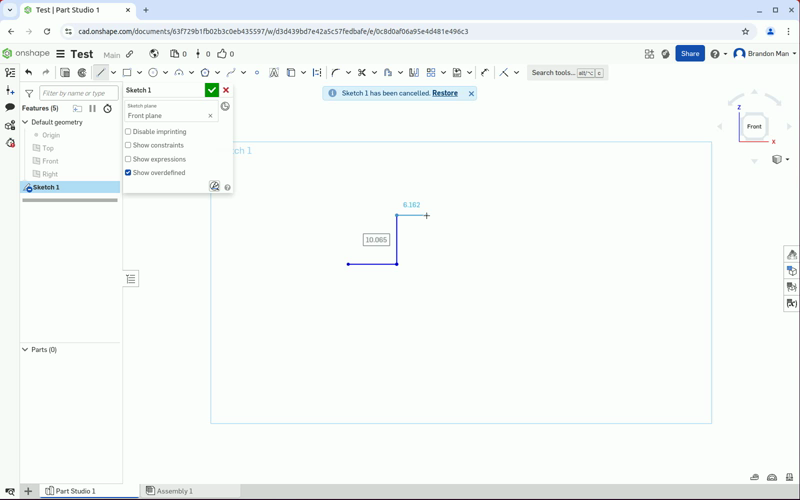
mouse_move(348, 215)
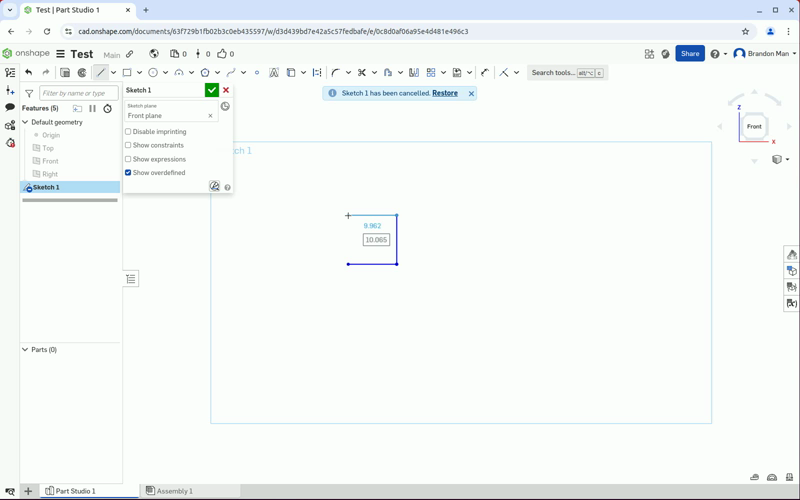
click(348, 215)
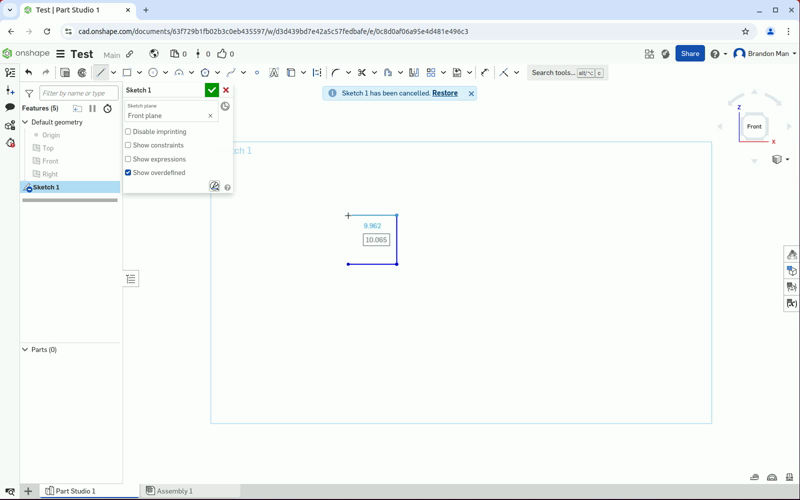
key_up(shift)
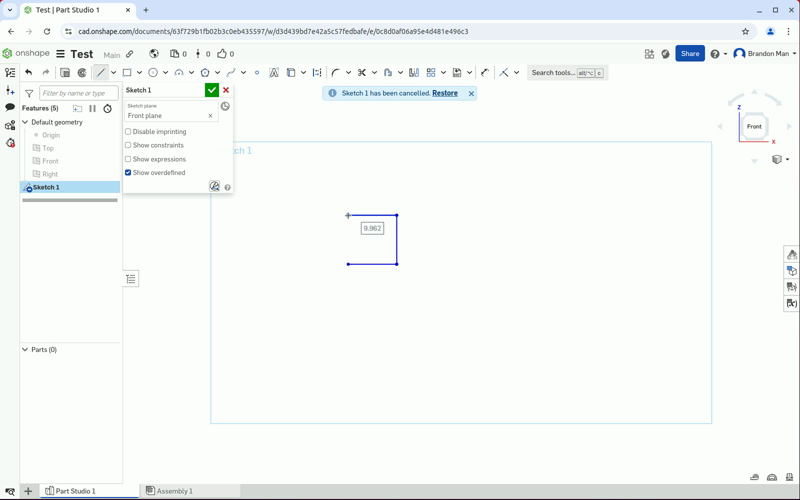
mouse_move(378, 215)
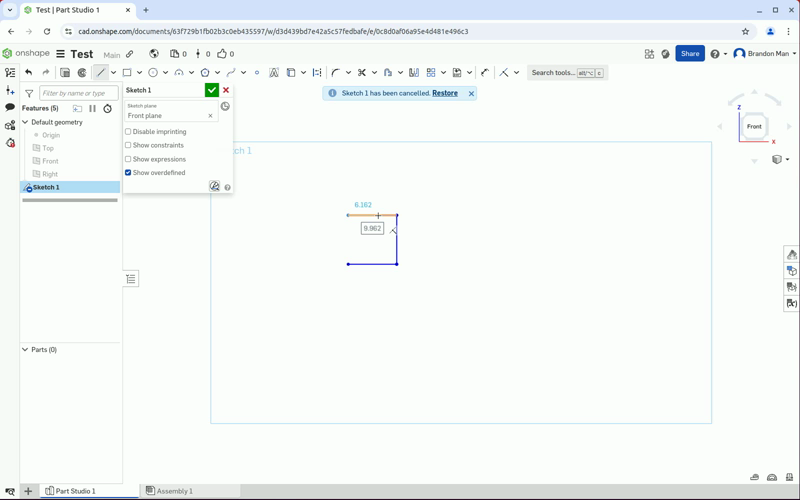
key_down(shift)
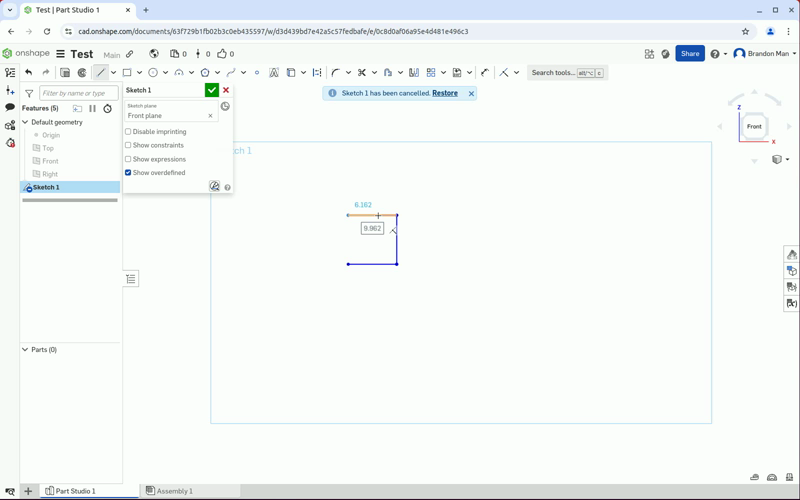
mouse_move(348, 264)
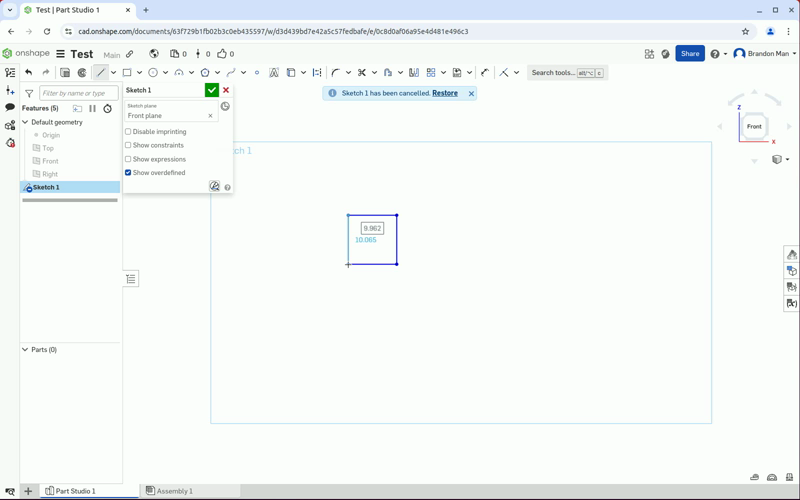
key_up(shift)
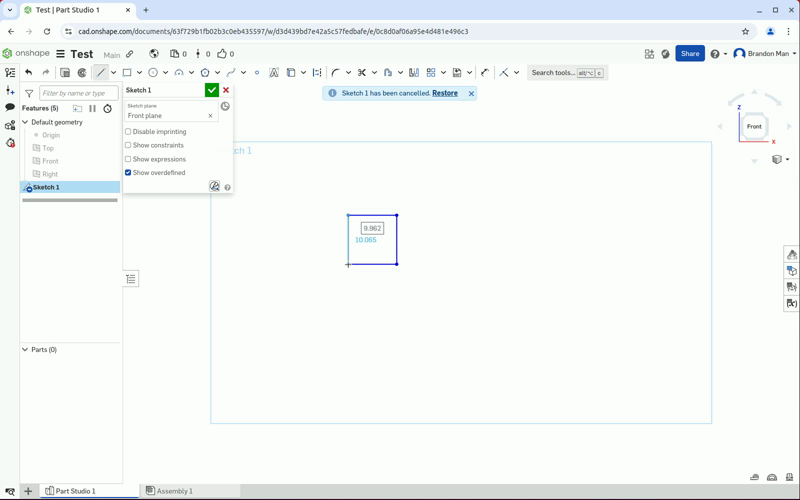
click(348, 264)
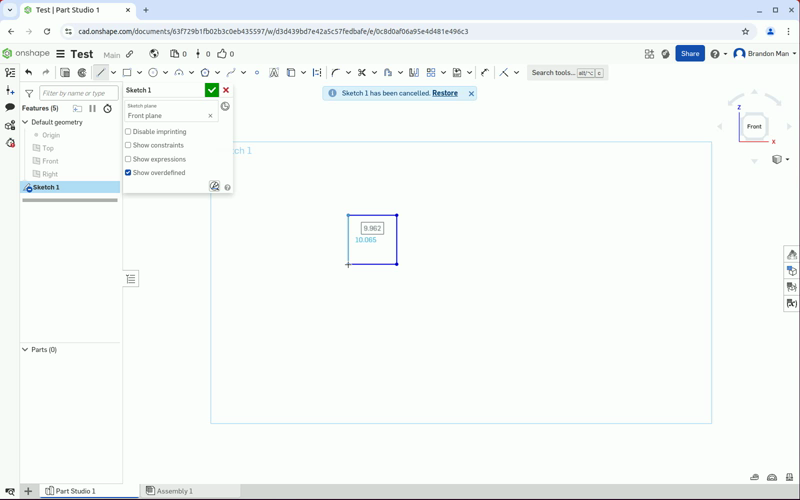
key(esc)
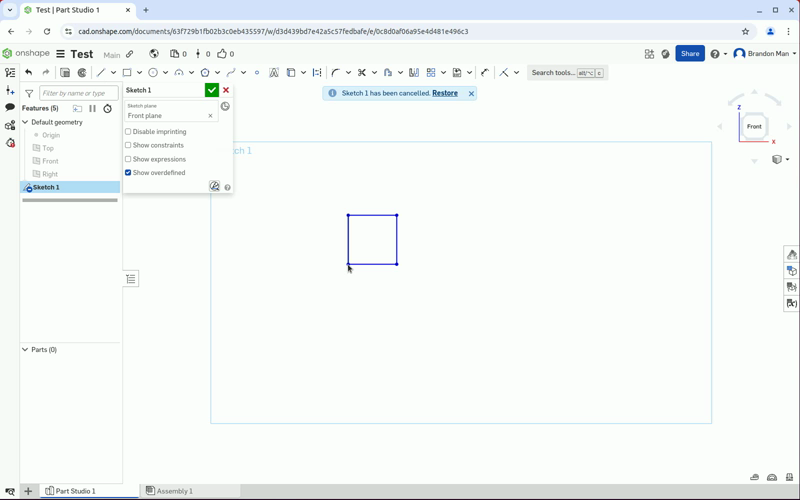
mouse_move(367, 238)
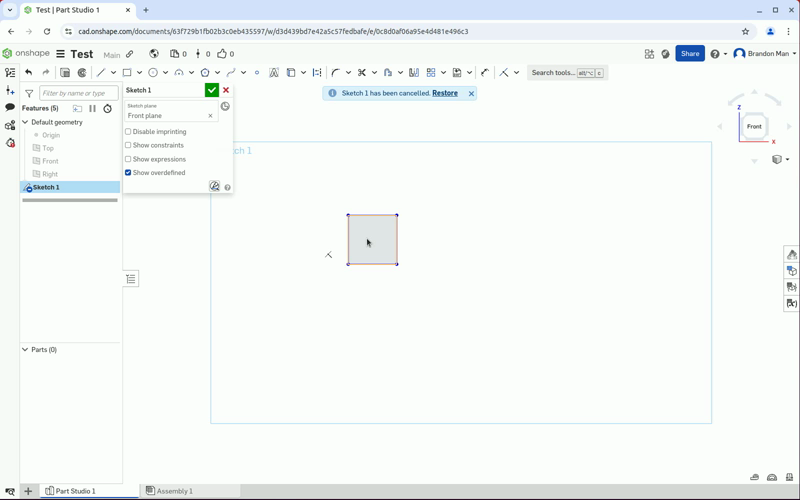
click(367, 238)
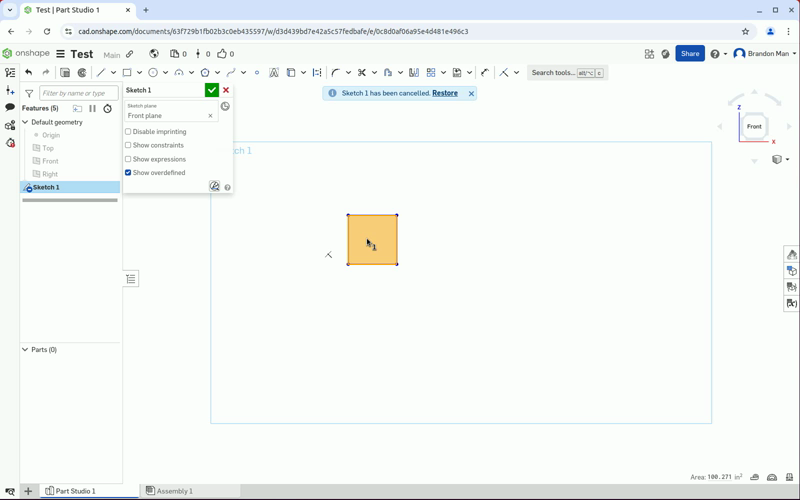
mouse_move(73, 352)
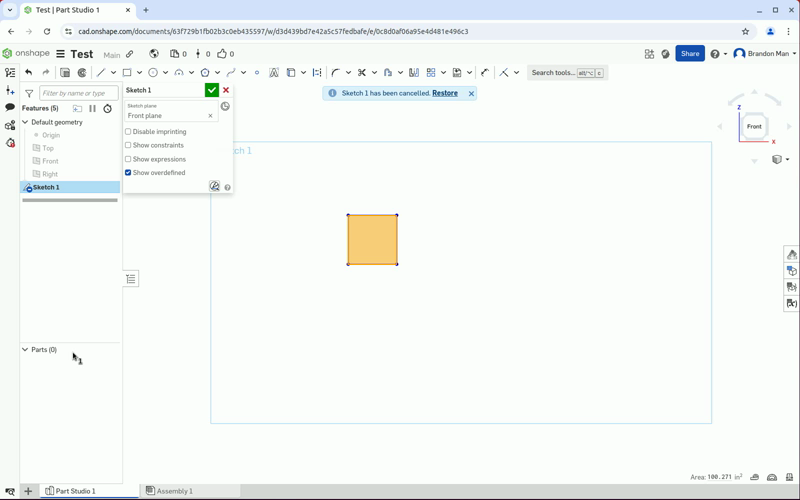
key(shift+y)
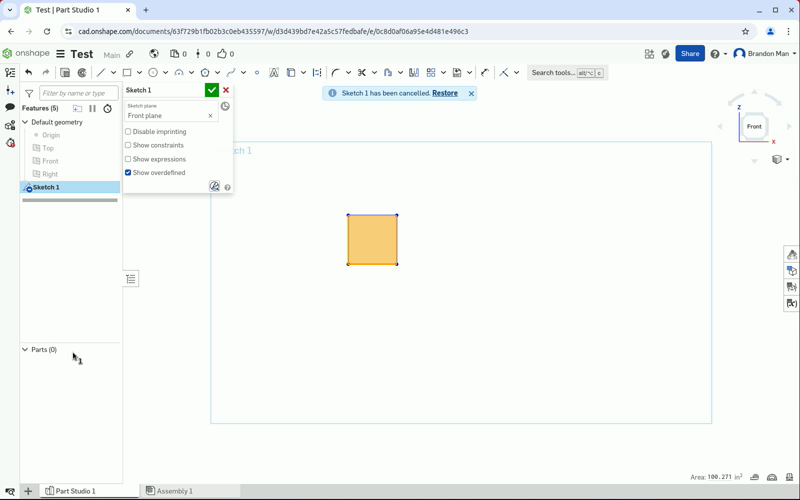
key(shift+e)
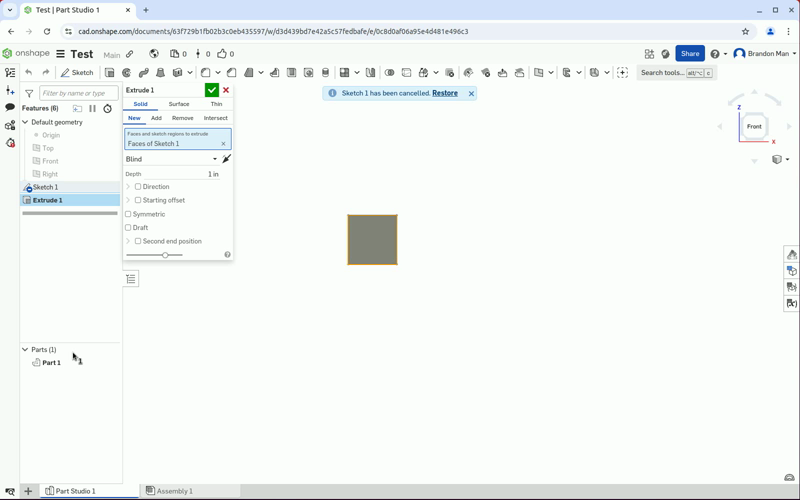
mouse_move(143, 106)
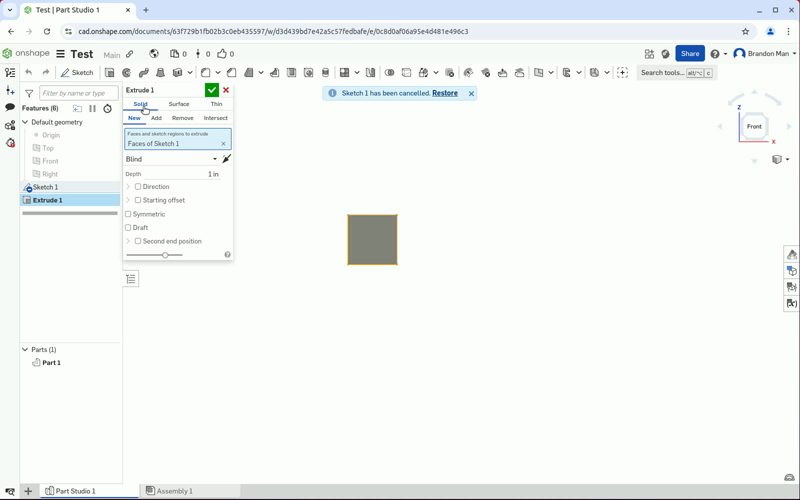
click(143, 106)
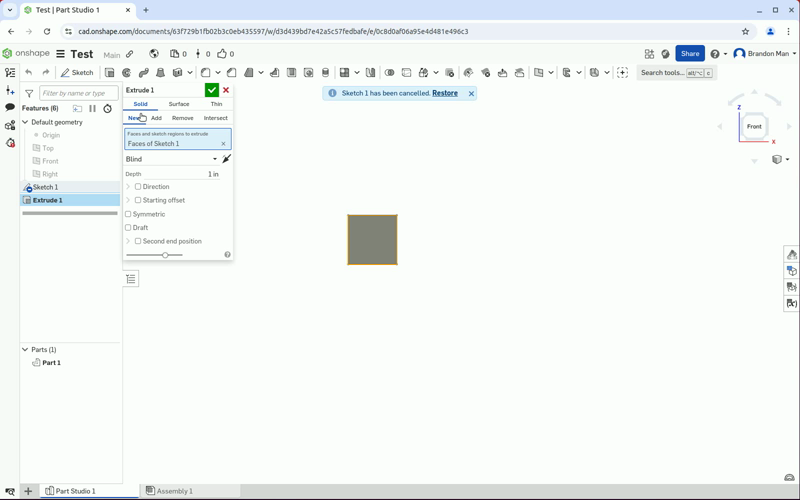
mouse_move(137, 120)
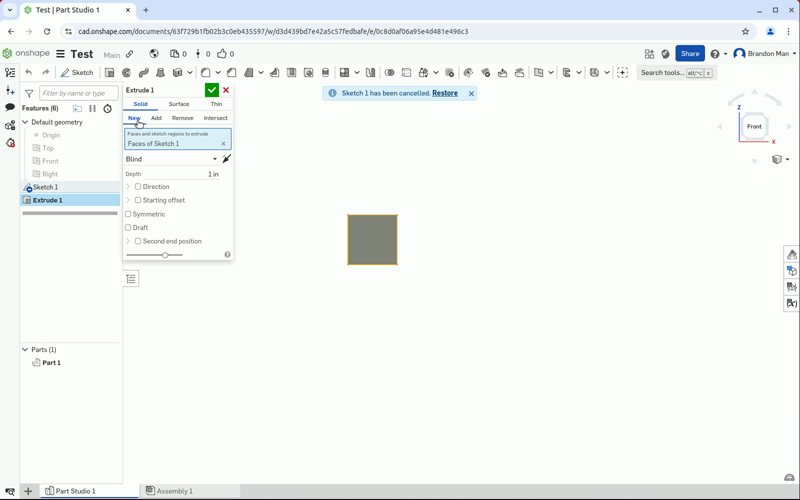
click(137, 120)
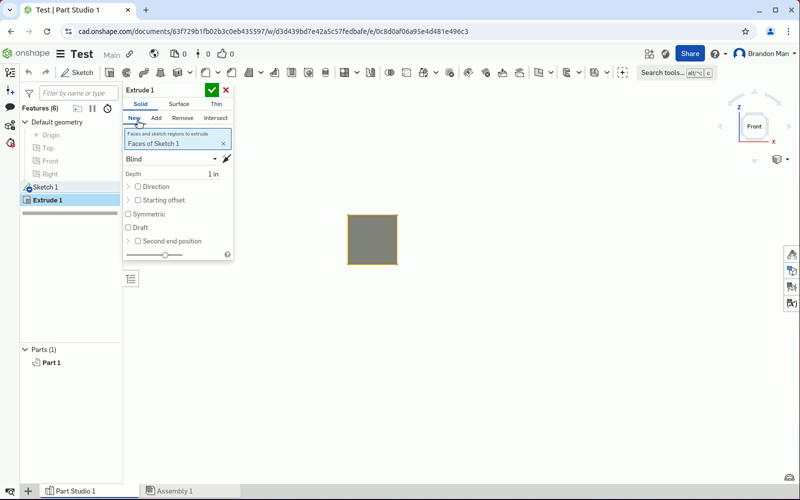
key(tab, 4)
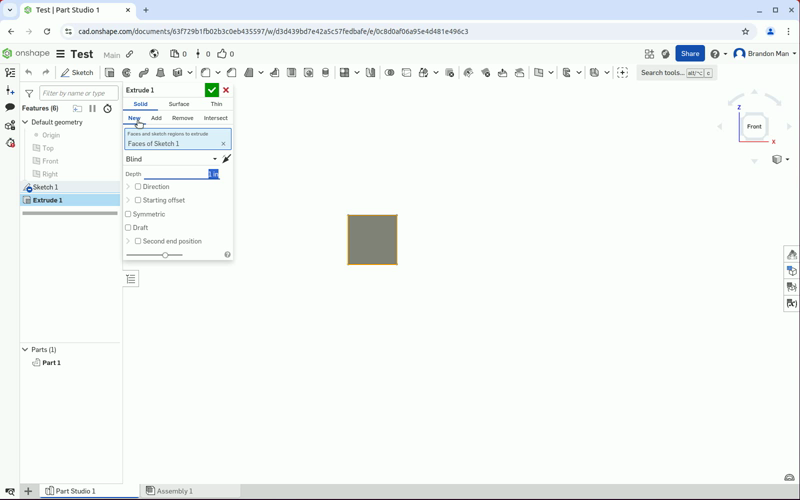
text(4.092)
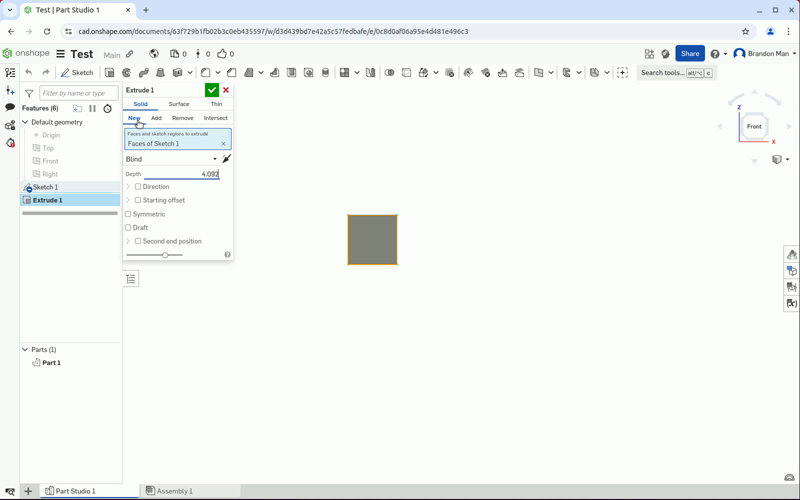
key(enter)
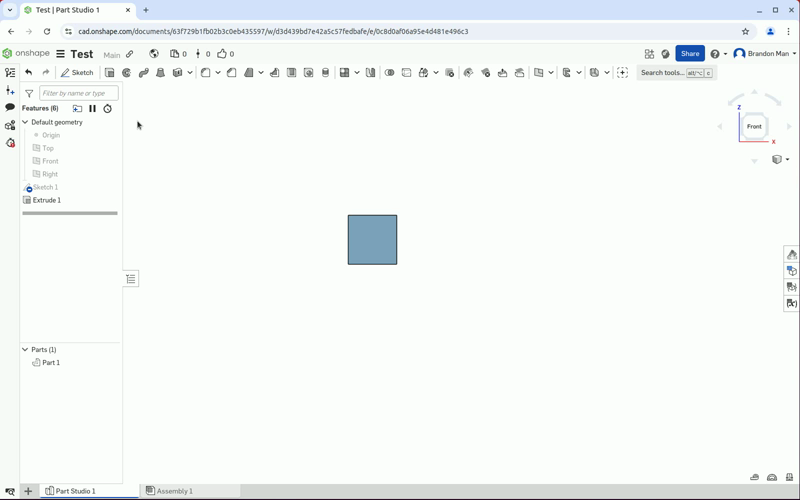
key(shift+h)
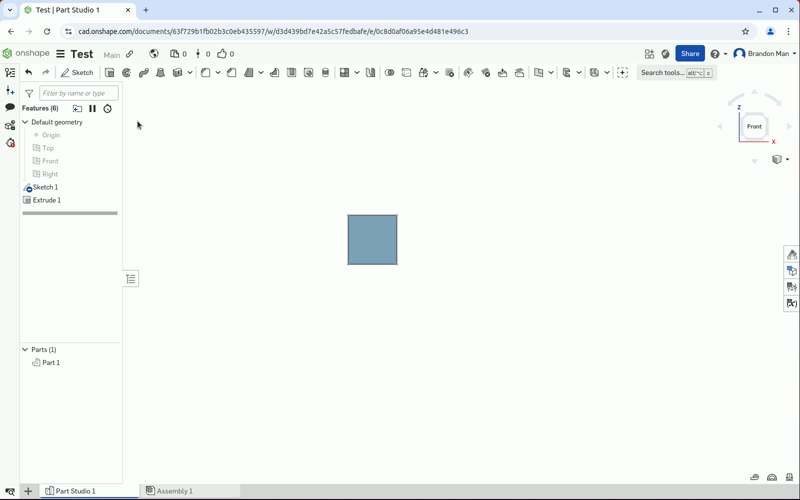
key(shift+h)
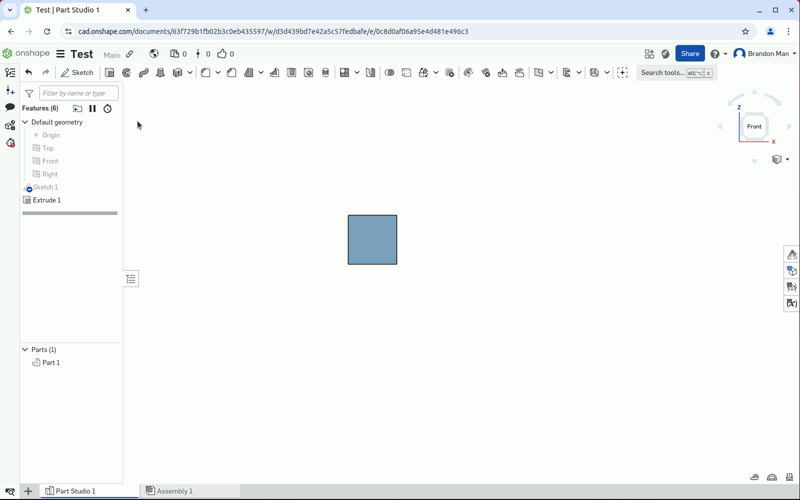
mouse_move(73, 189)
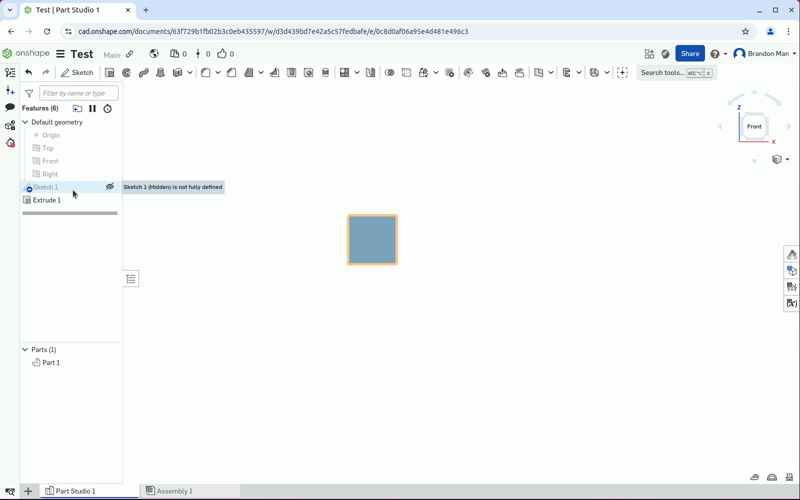
click(73, 189)
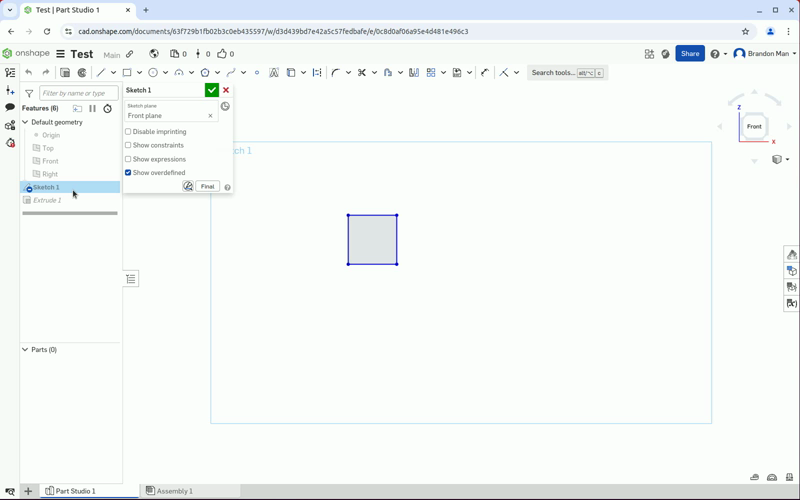
mouse_move(229, 92)
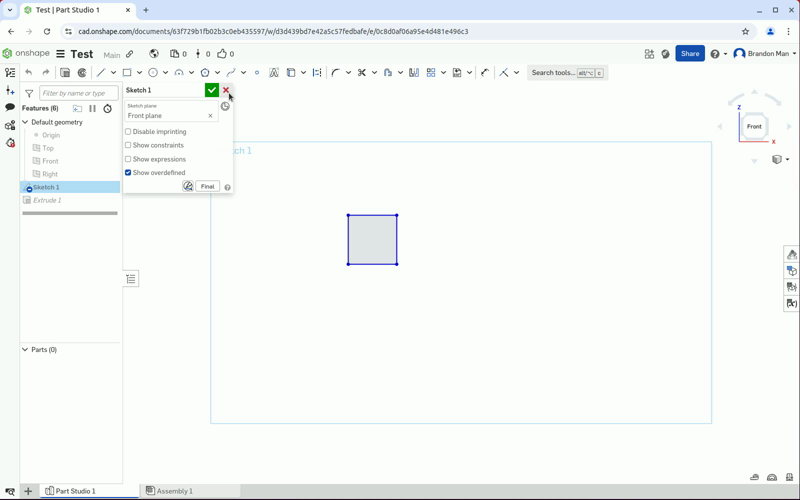
click(229, 92)
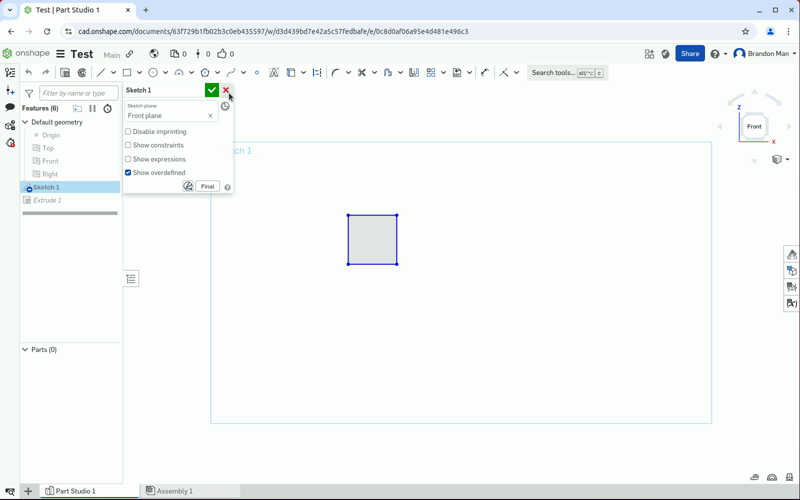
key(shift+s)
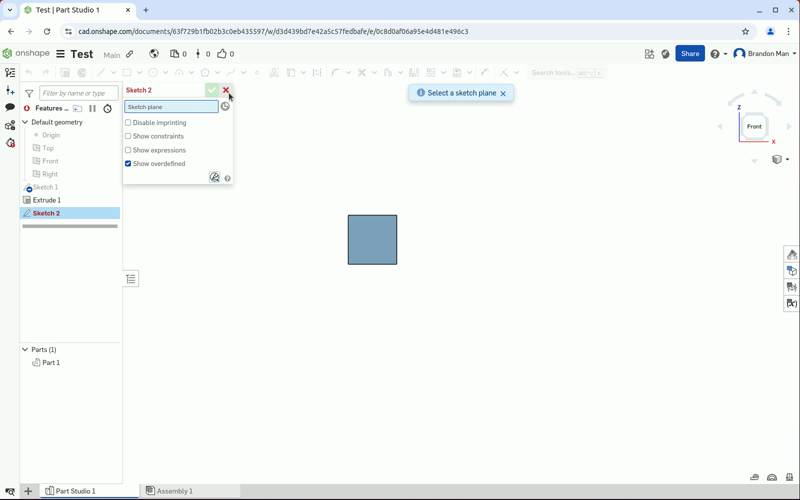
mouse_move(73, 163)
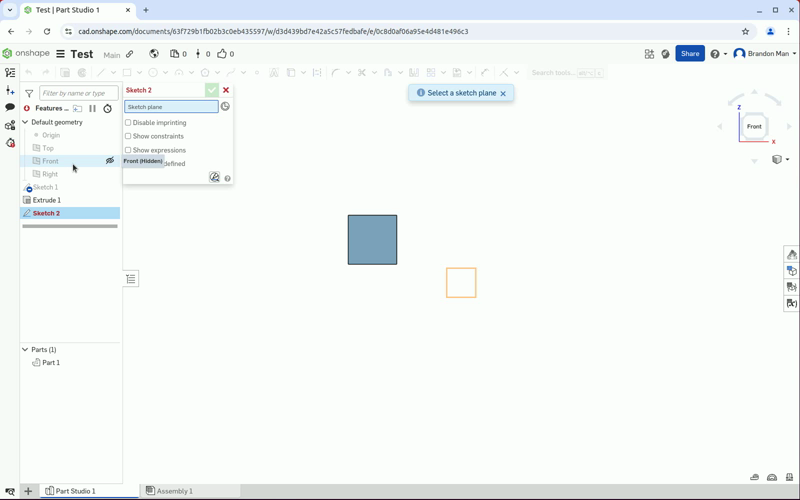
click(73, 163)
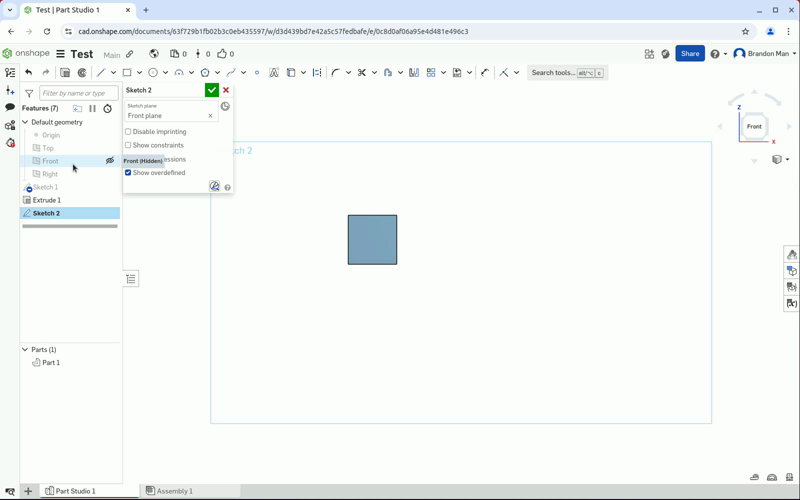
mouse_move(73, 352)
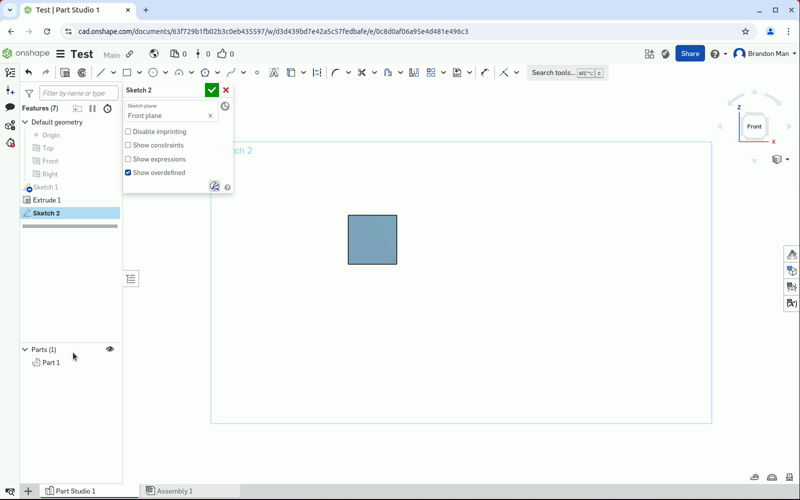
key(y)
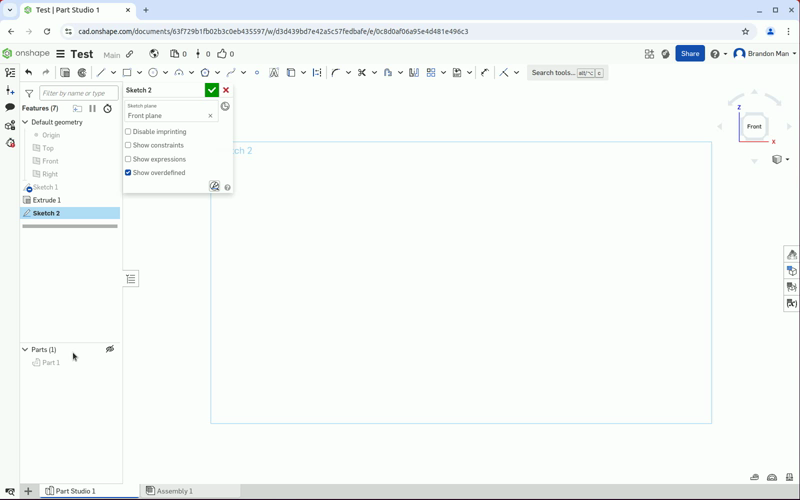
key(l)
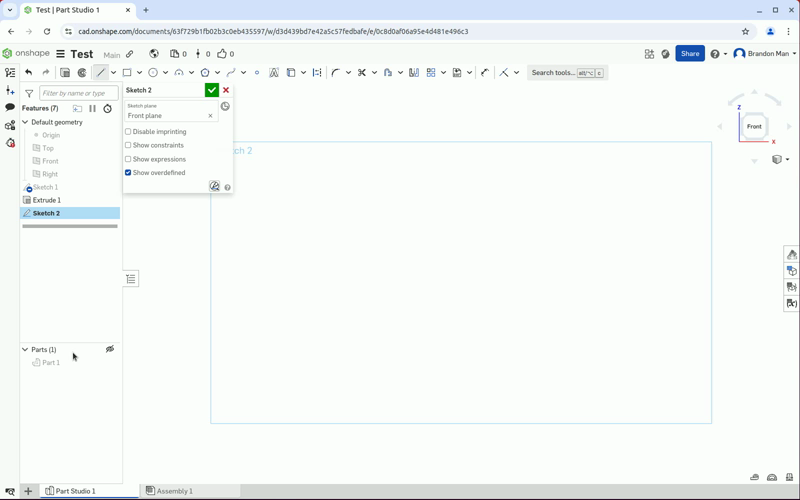
key_down(shift)
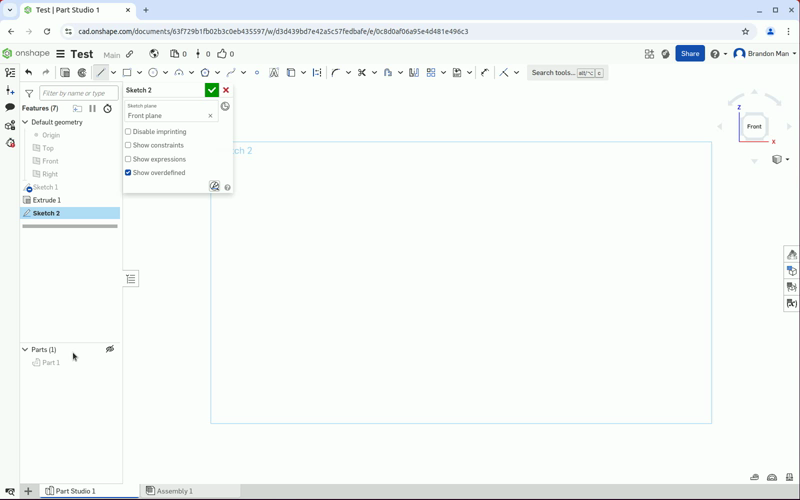
mouse_move(420, 258)
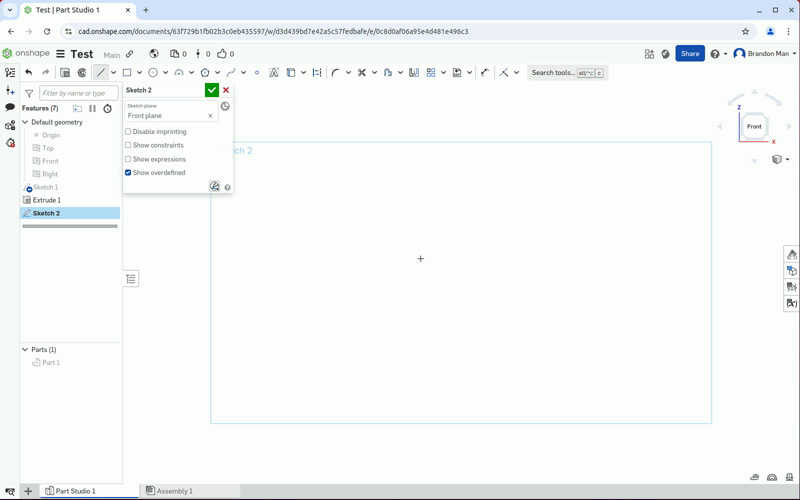
click(420, 258)
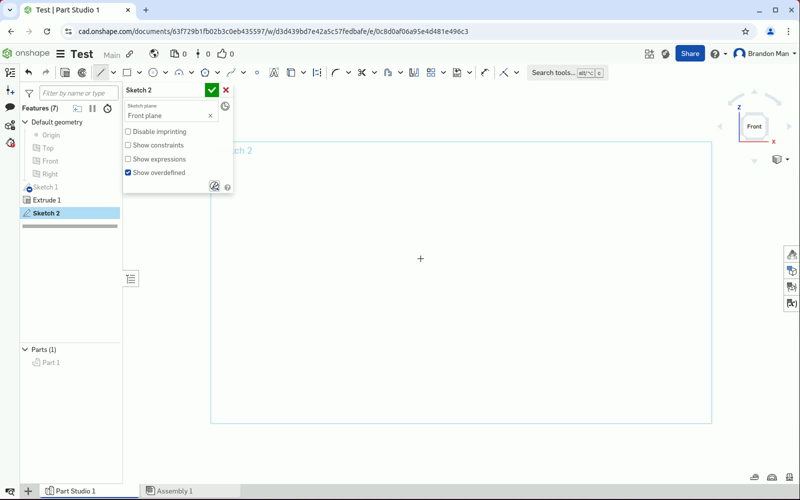
key_up(shift)
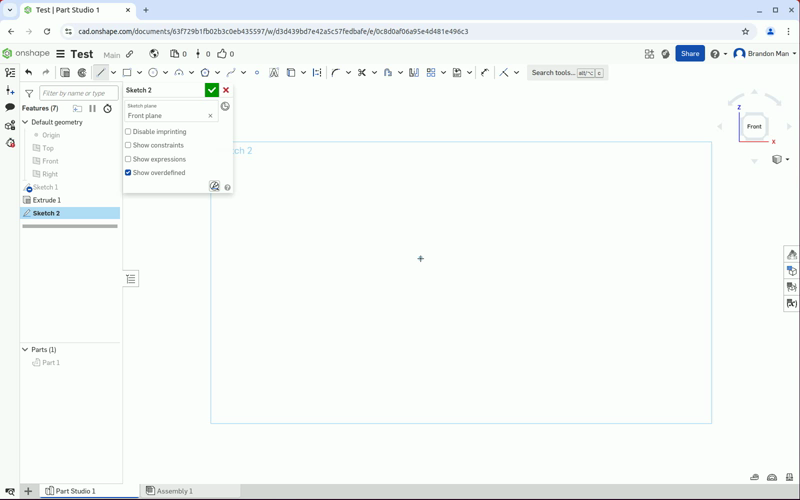
key_down(shift)
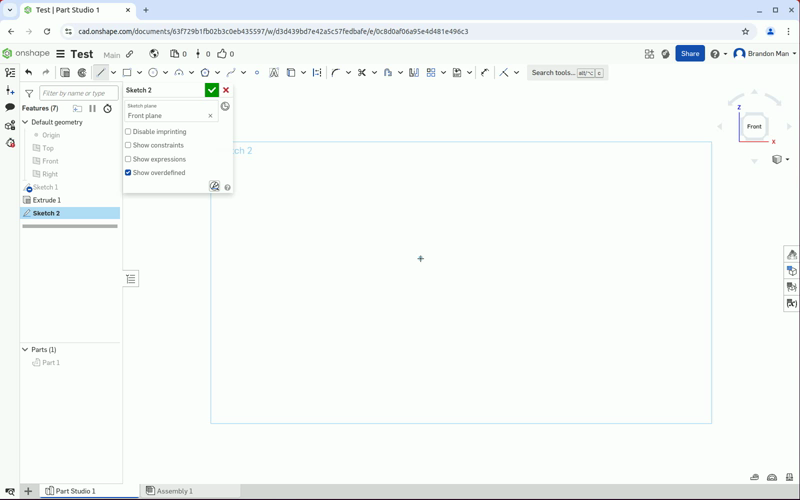
mouse_move(450, 258)
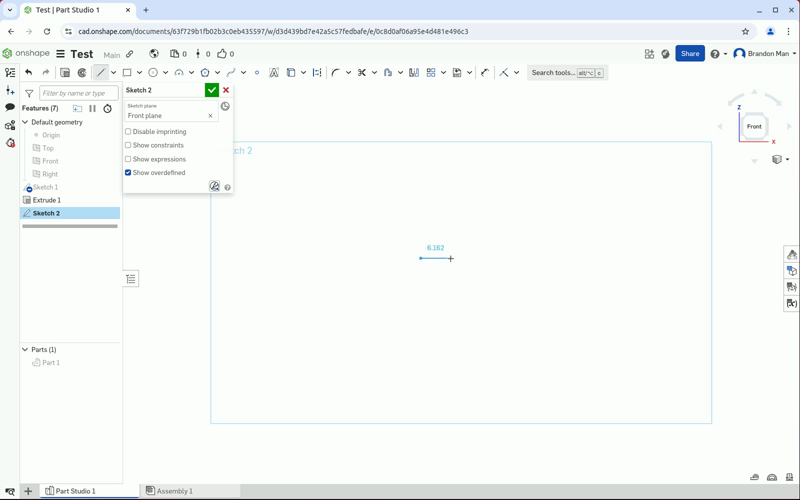
mouse_move(445, 258)
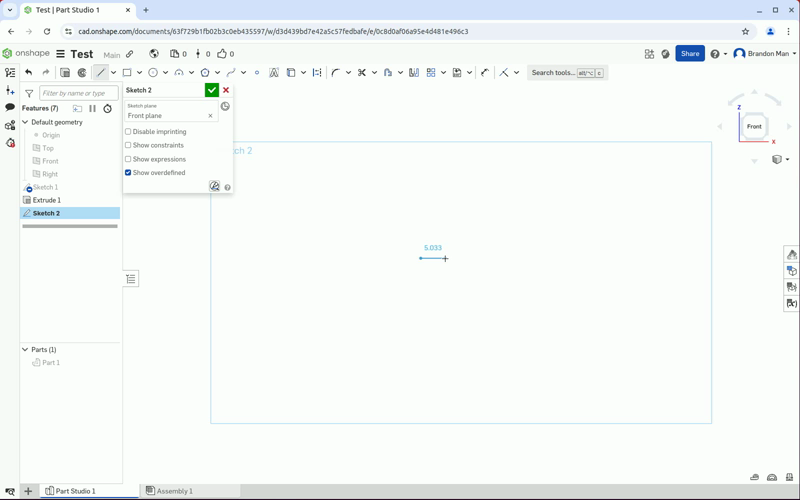
click(445, 258)
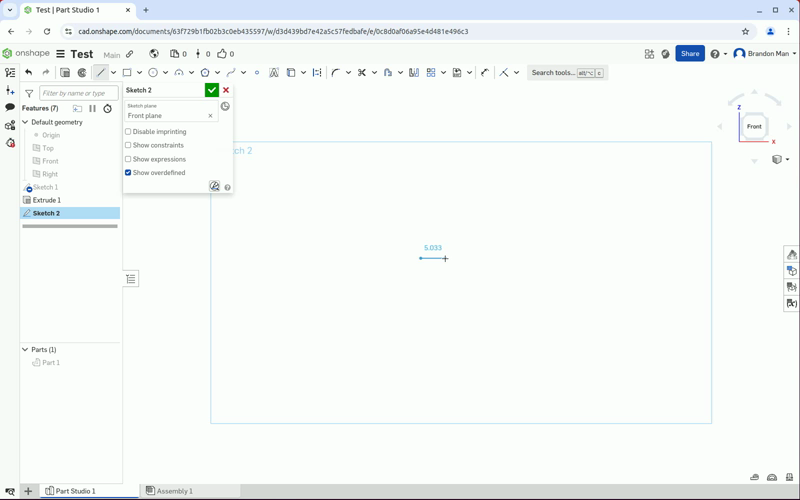
key_up(shift)
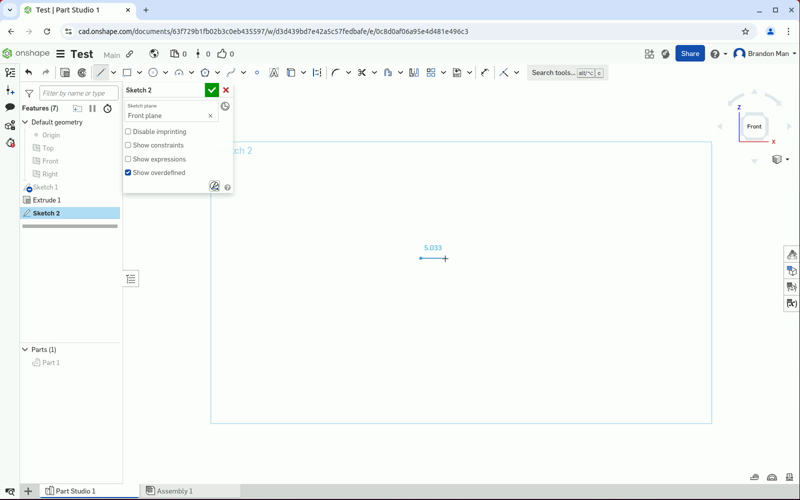
key_down(shift)
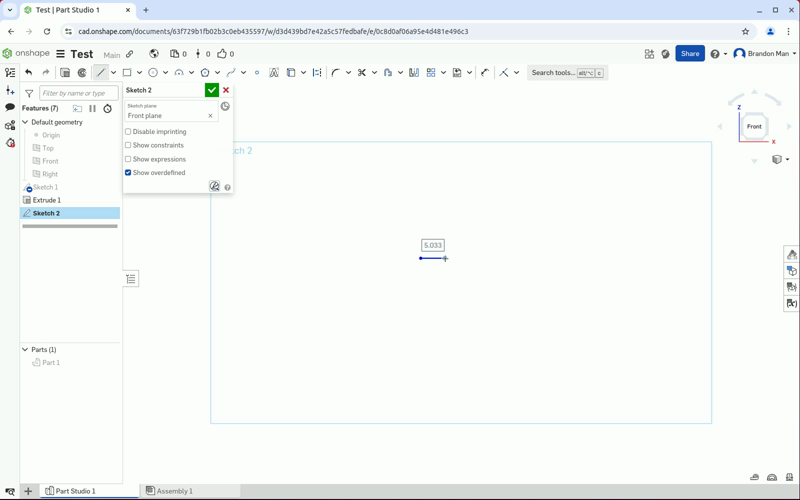
mouse_move(475, 258)
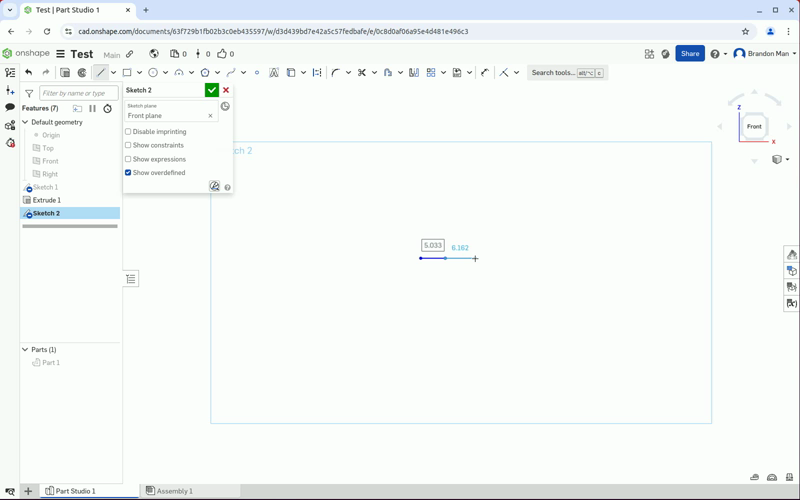
mouse_move(445, 215)
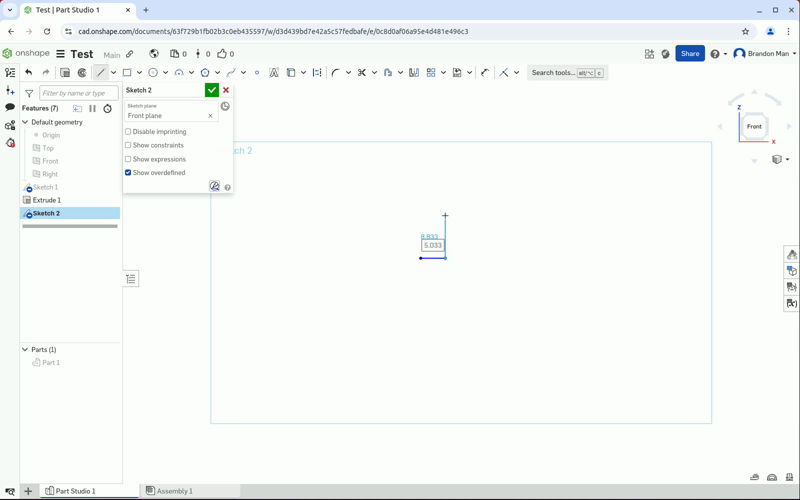
click(445, 215)
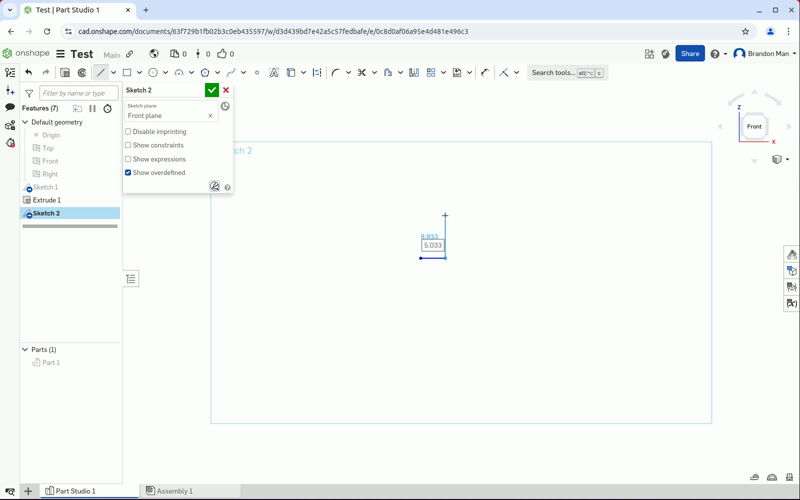
key_up(shift)
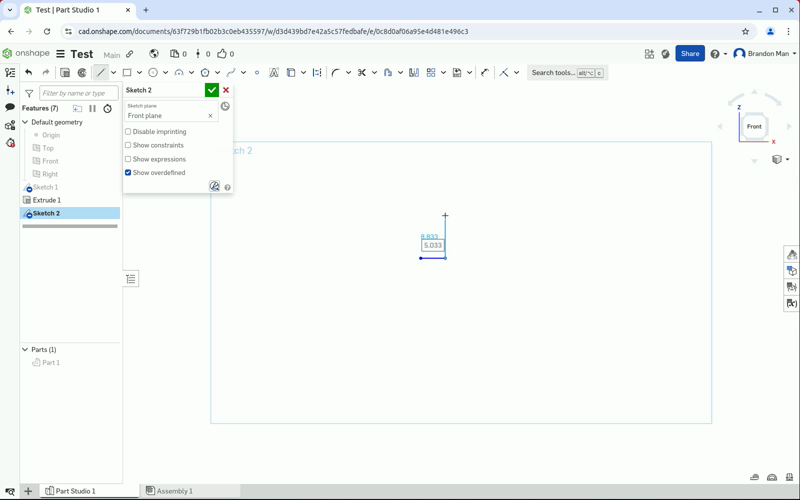
key_down(shift)
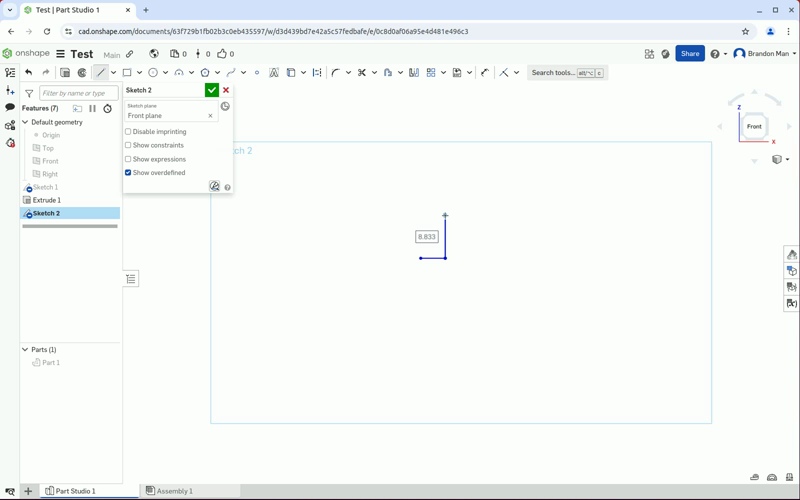
mouse_move(475, 215)
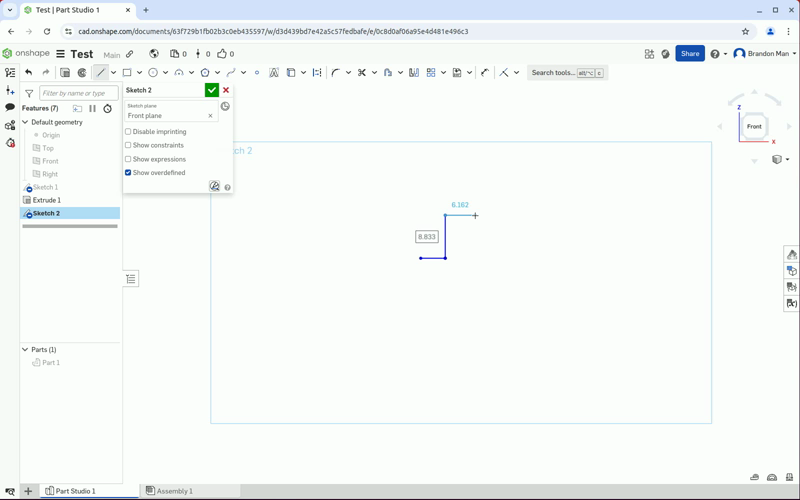
mouse_move(420, 215)
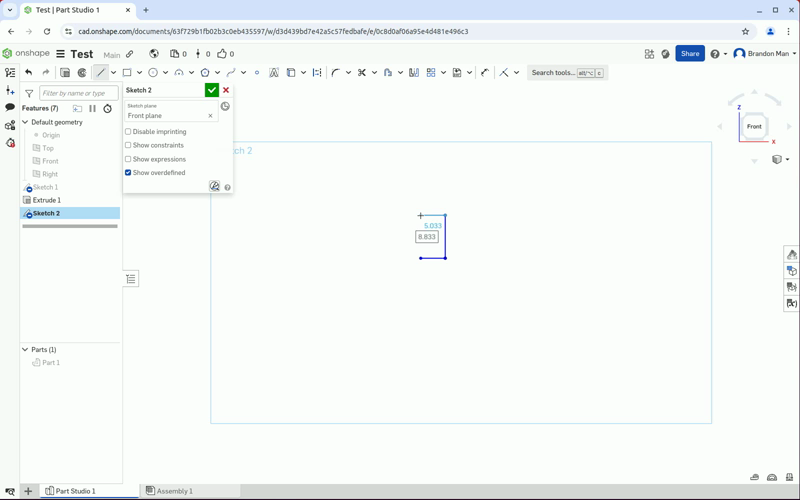
click(420, 215)
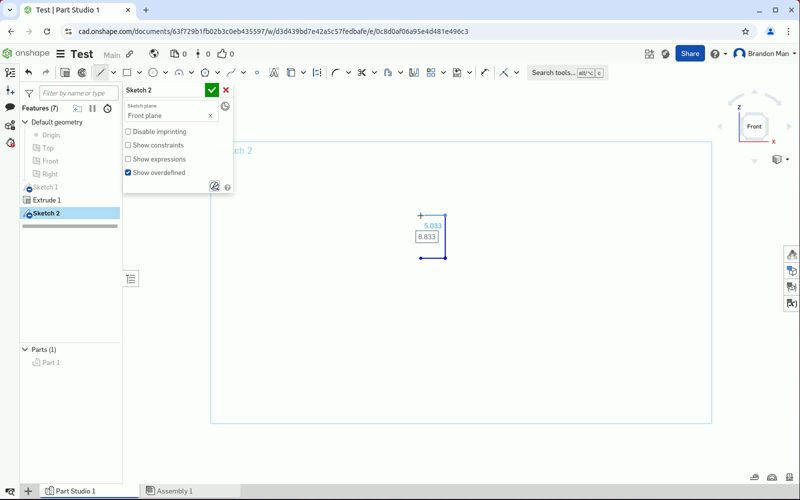
key_up(shift)
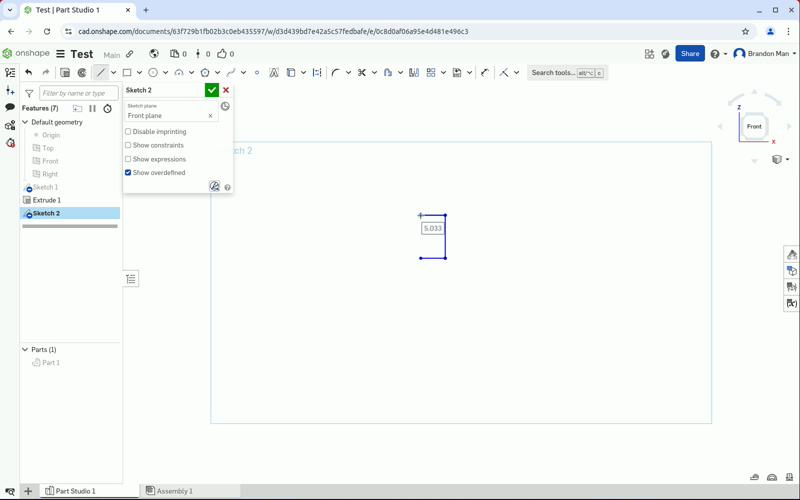
mouse_move(450, 215)
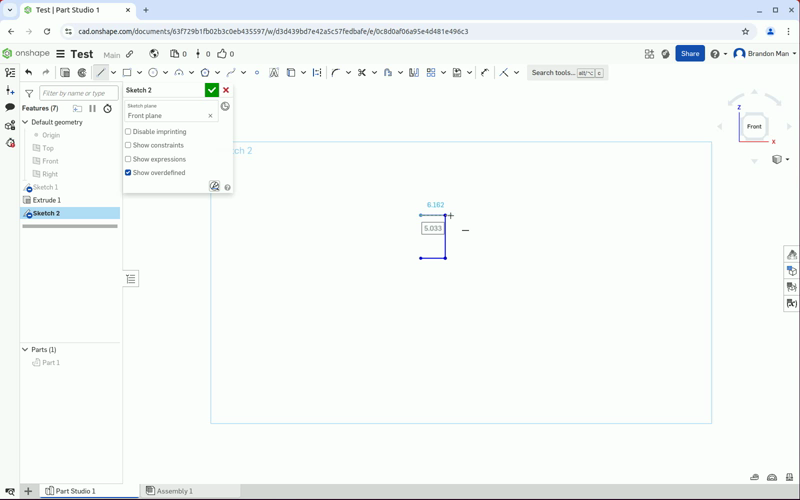
key_down(shift)
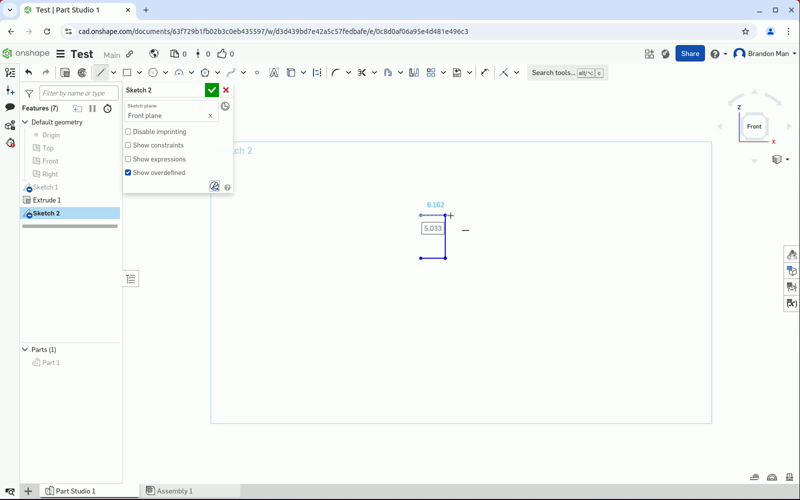
mouse_move(420, 258)
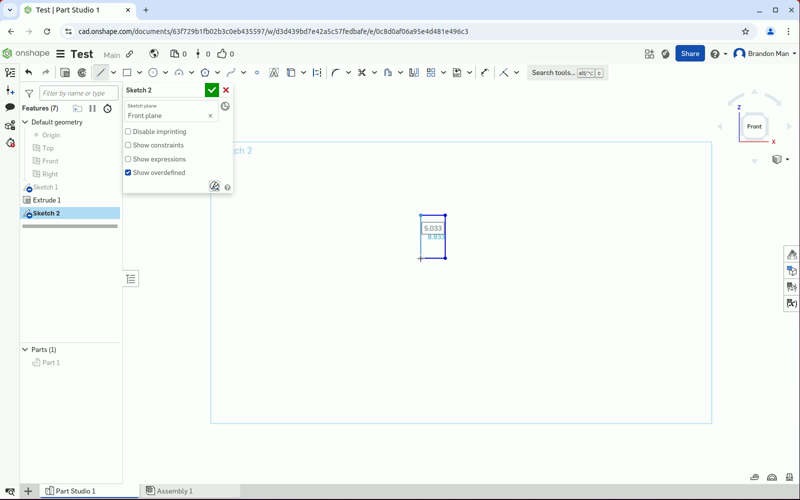
key_up(shift)
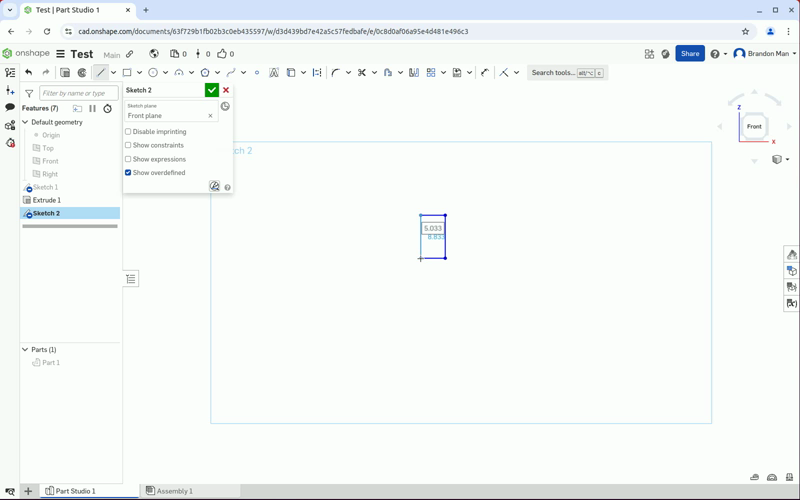
click(420, 258)
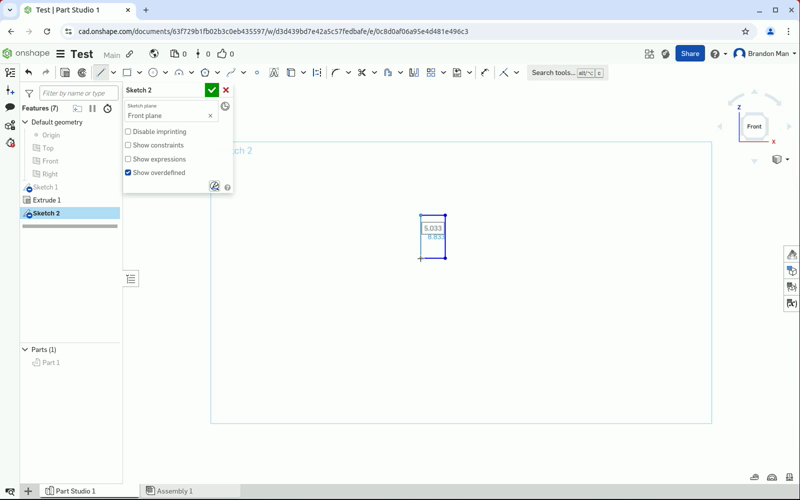
key(esc)
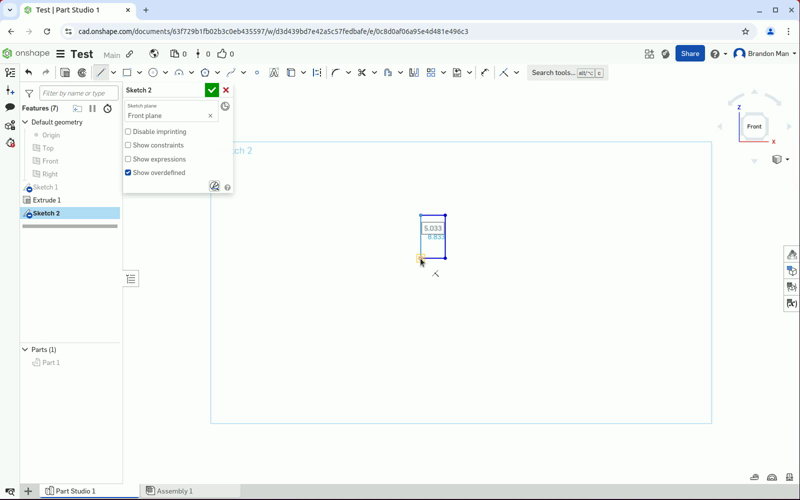
mouse_move(425, 244)
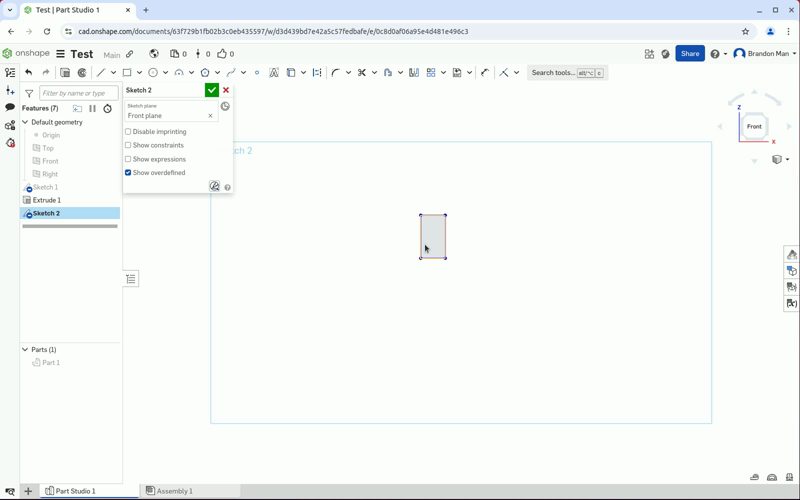
scroll(6)
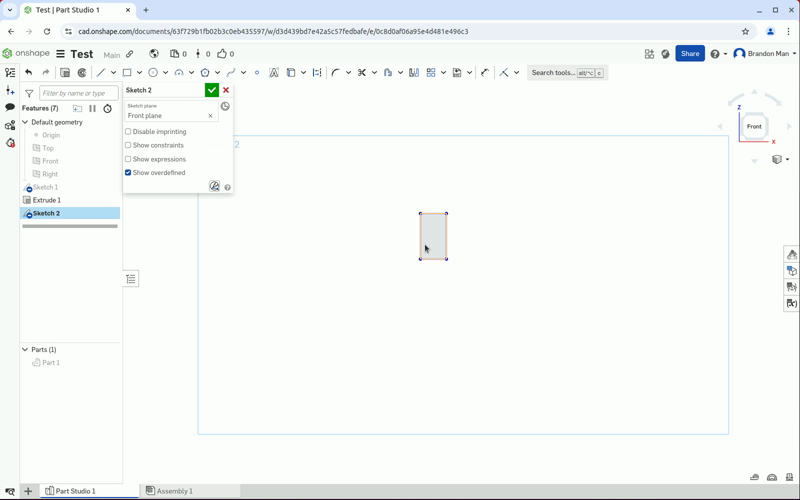
scroll(6)
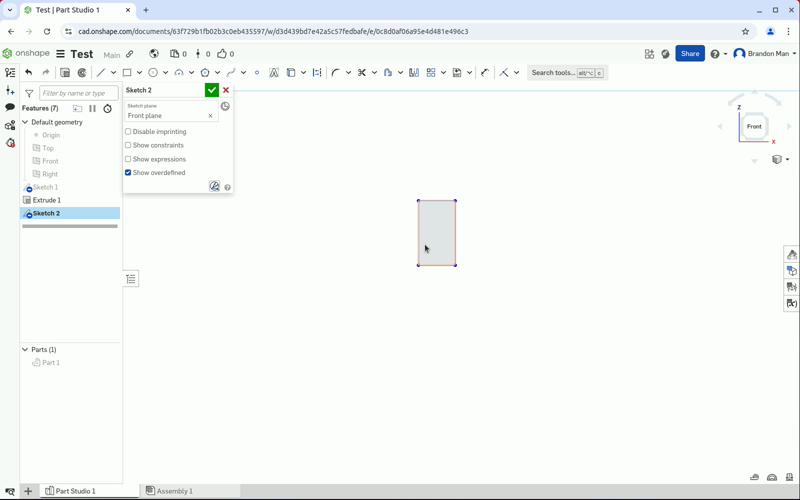
scroll(6)
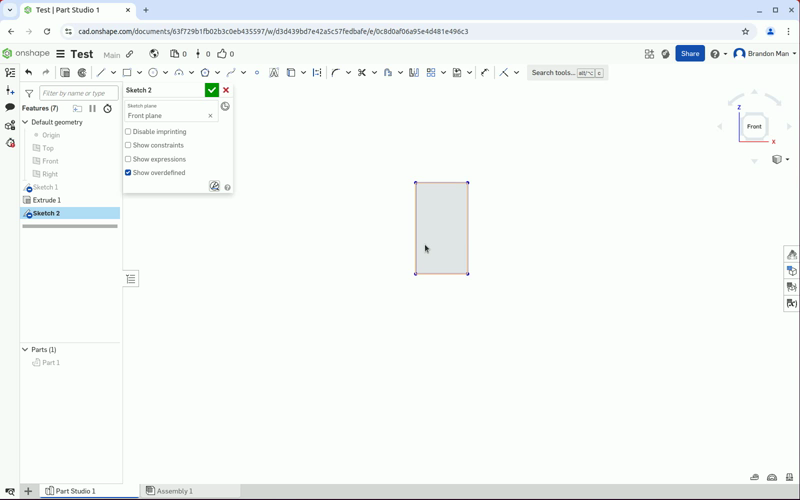
scroll(6)
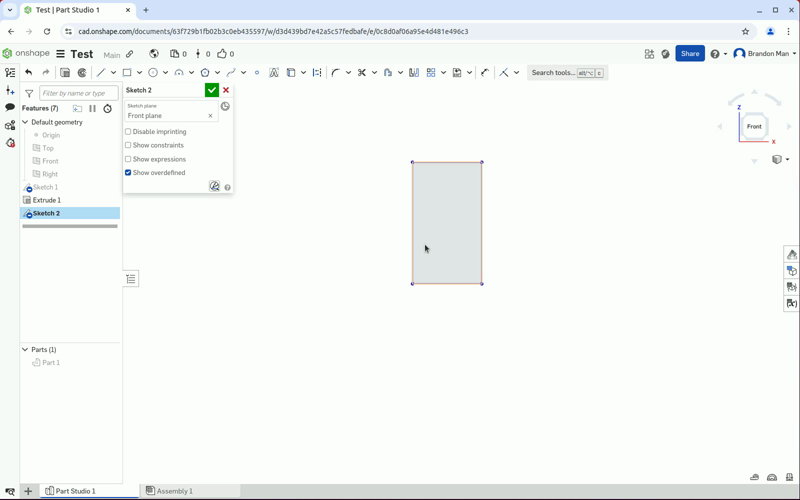
scroll(6)
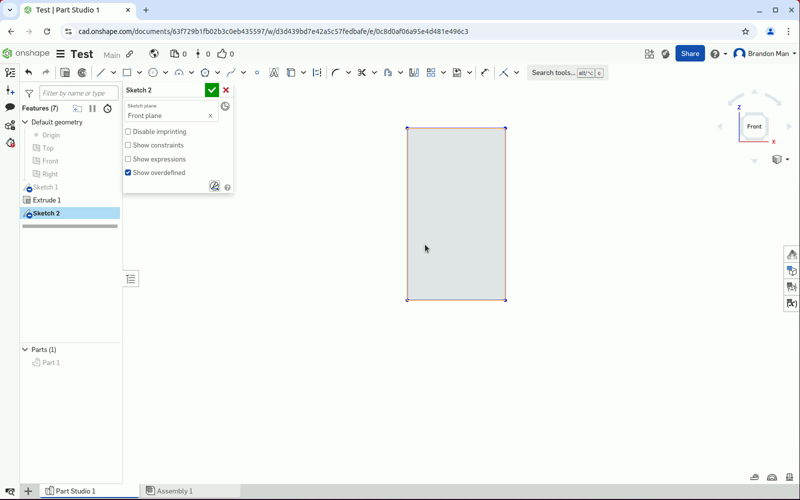
scroll(6)
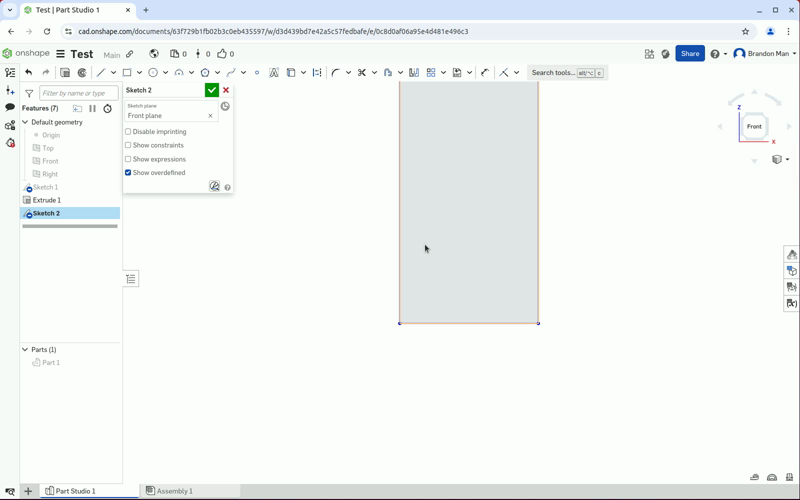
scroll(6)
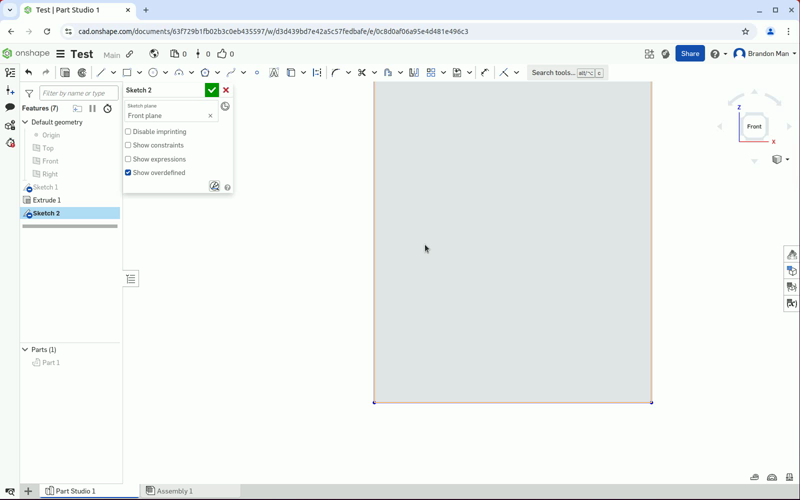
click(425, 244)
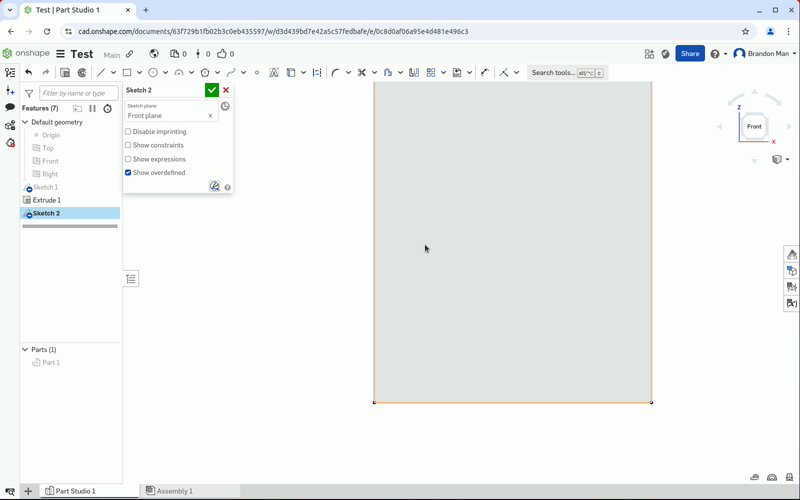
scroll(-6)
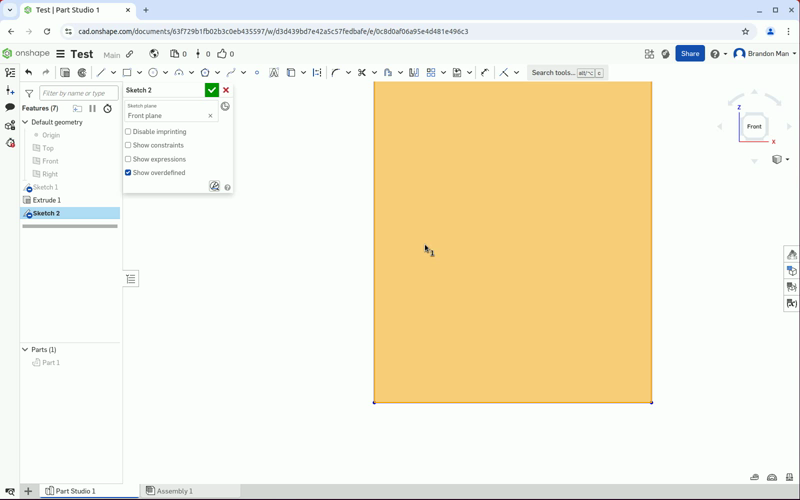
scroll(-6)
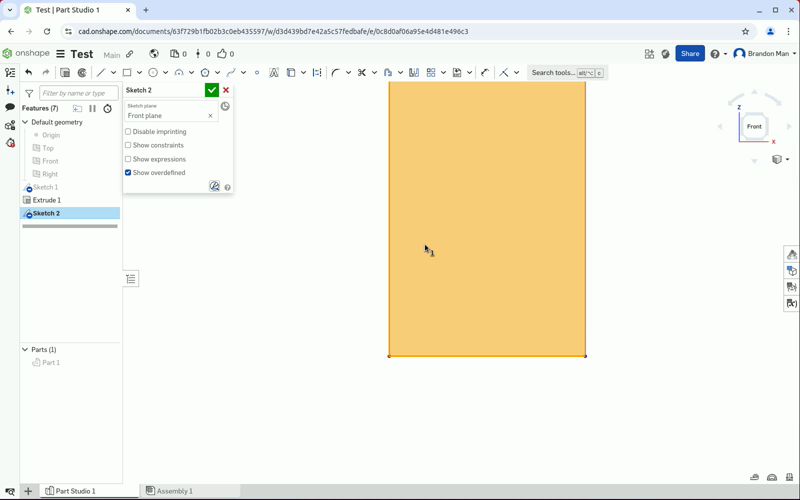
scroll(-6)
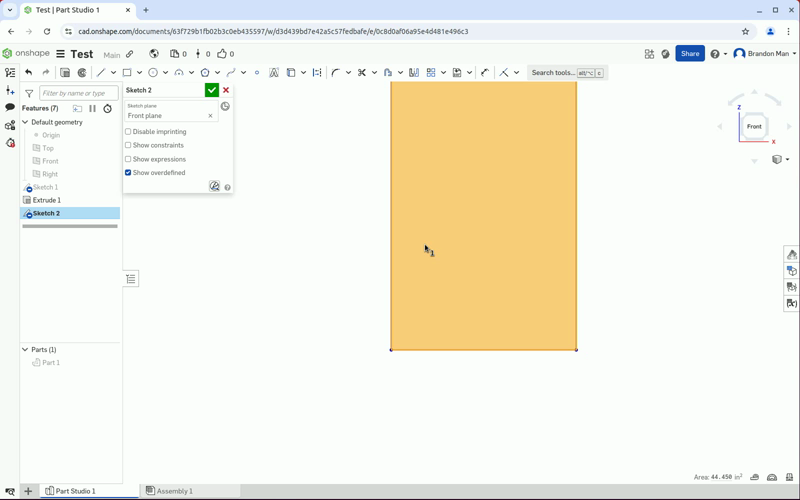
scroll(-6)
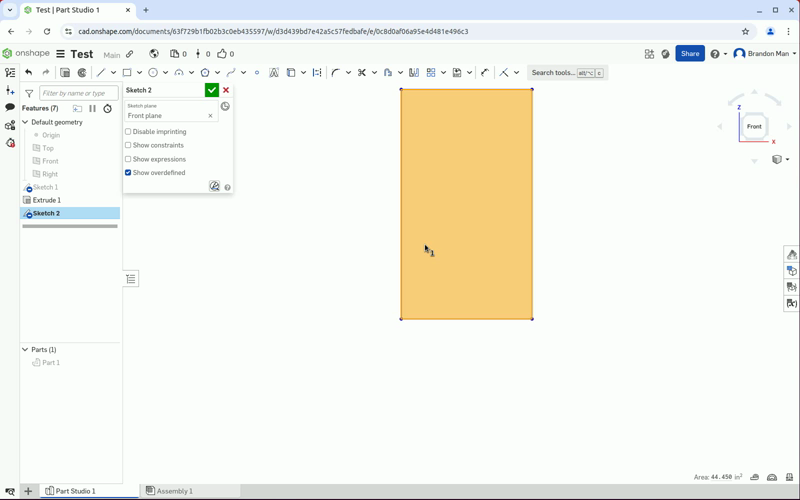
scroll(-6)
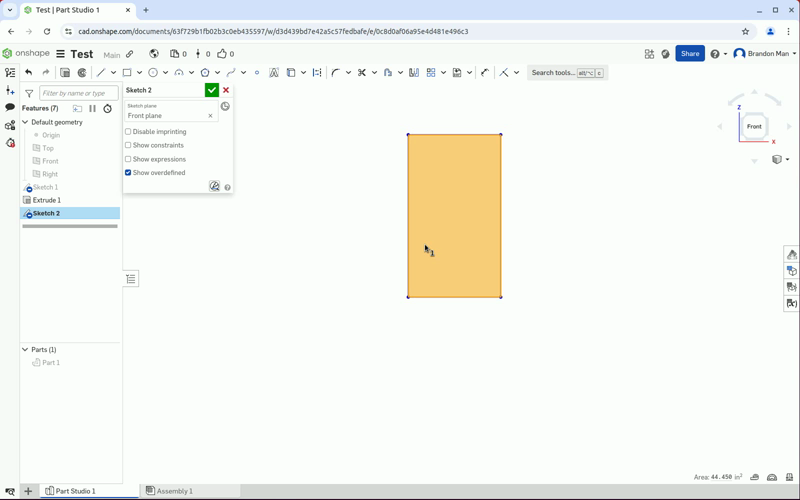
scroll(-6)
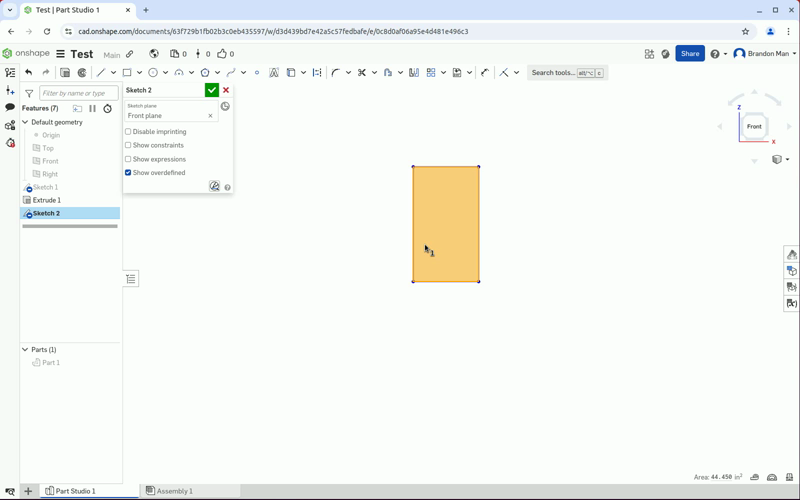
scroll(-6)
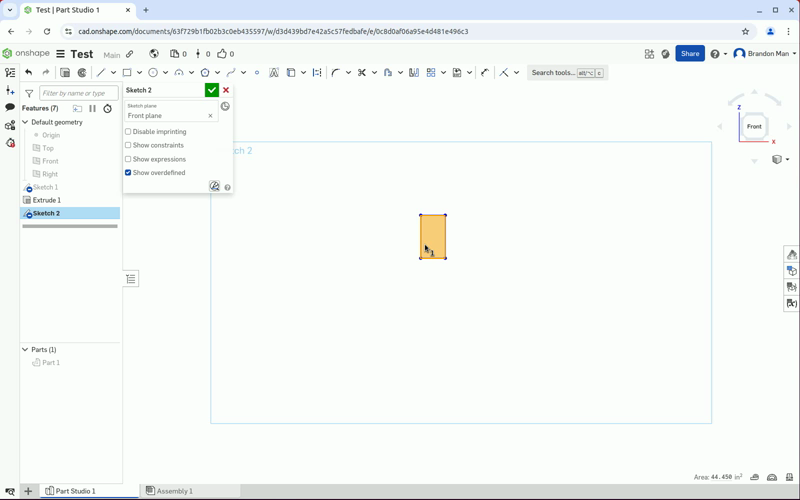
mouse_move(73, 352)
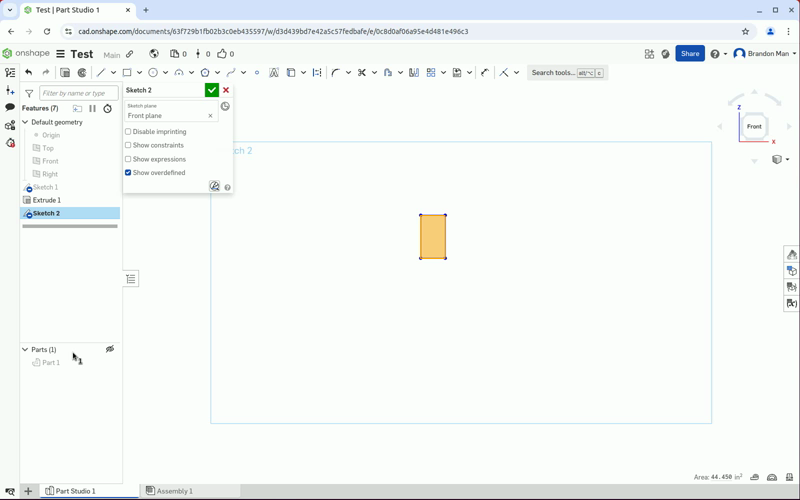
key(shift+y)
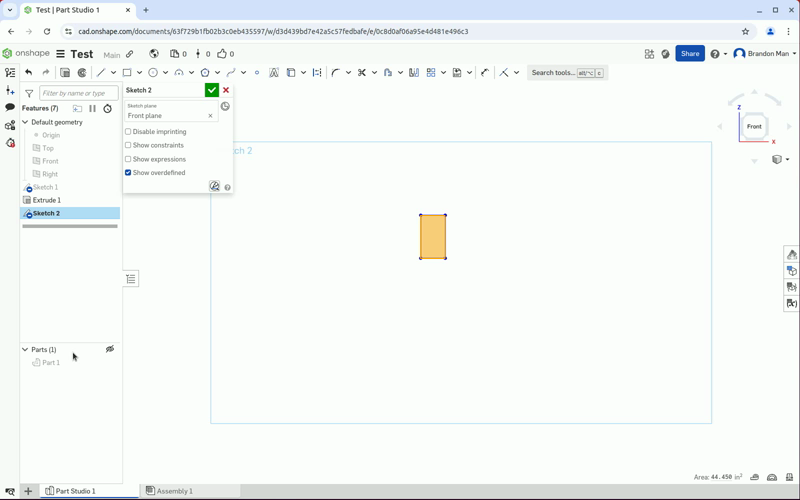
key(shift+e)
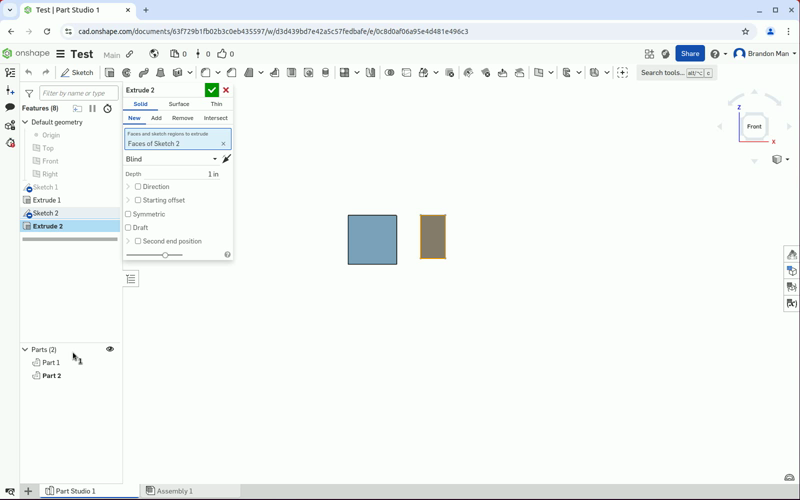
mouse_move(143, 106)
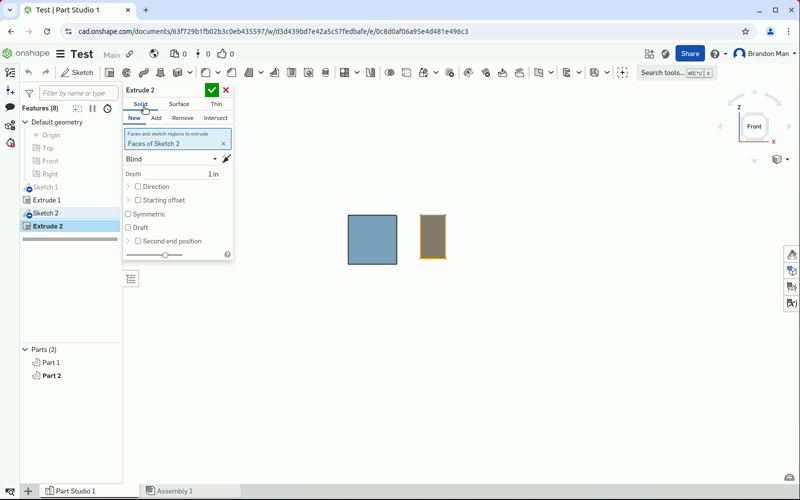
click(143, 106)
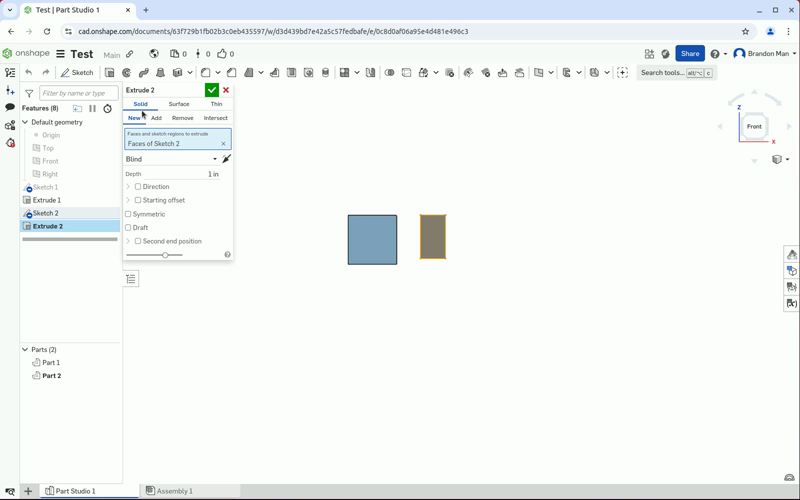
mouse_move(137, 120)
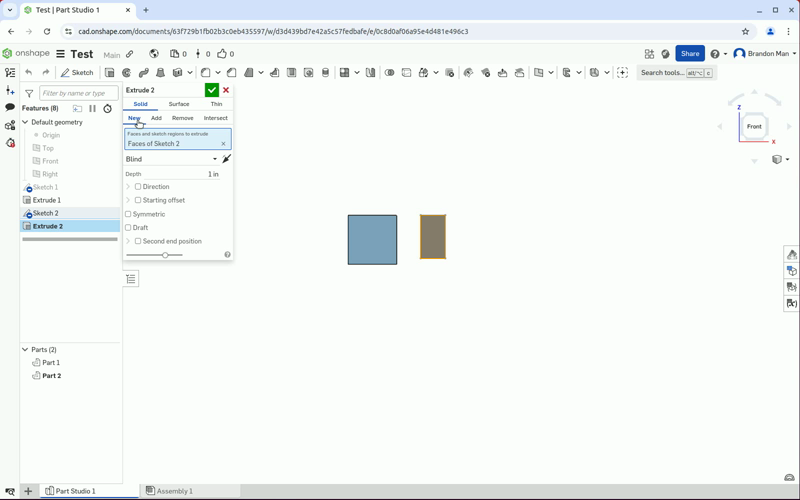
click(137, 120)
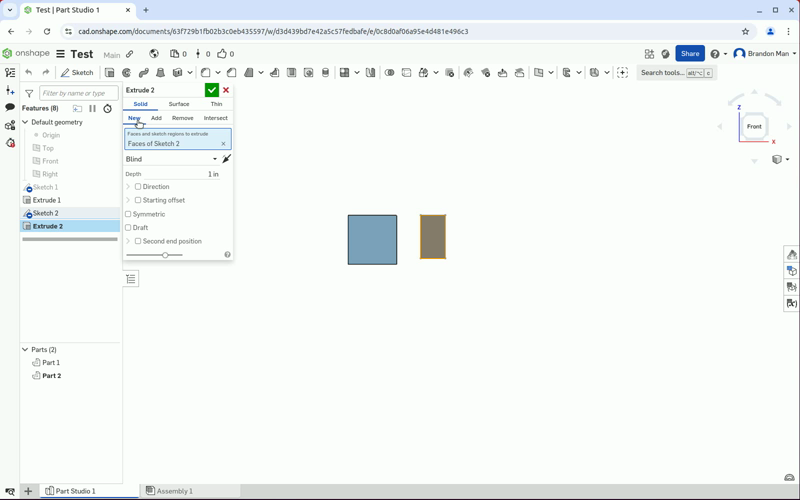
key(tab, 4)
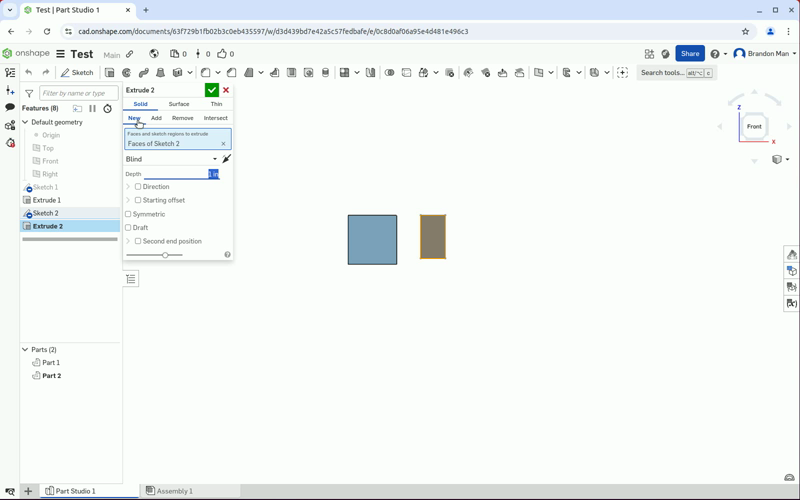
text(4.092)
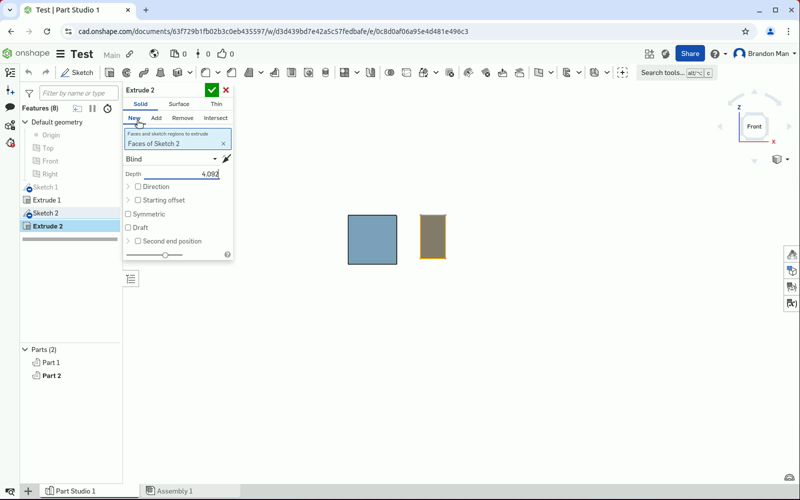
key(enter)
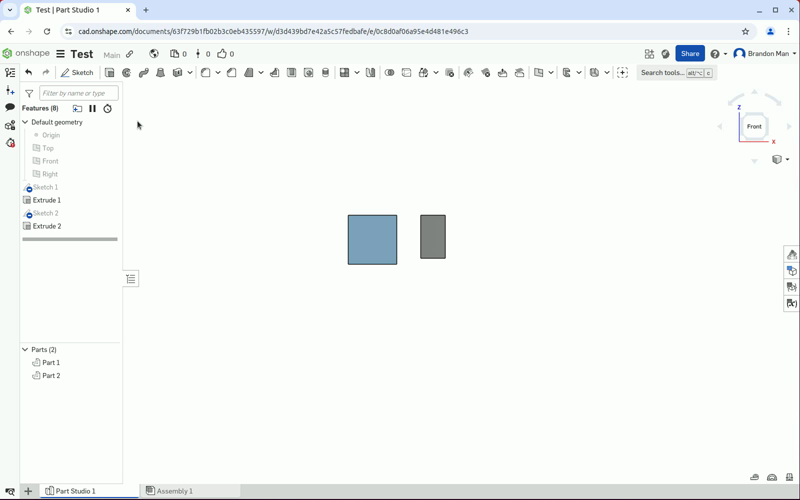
key(shift+h)
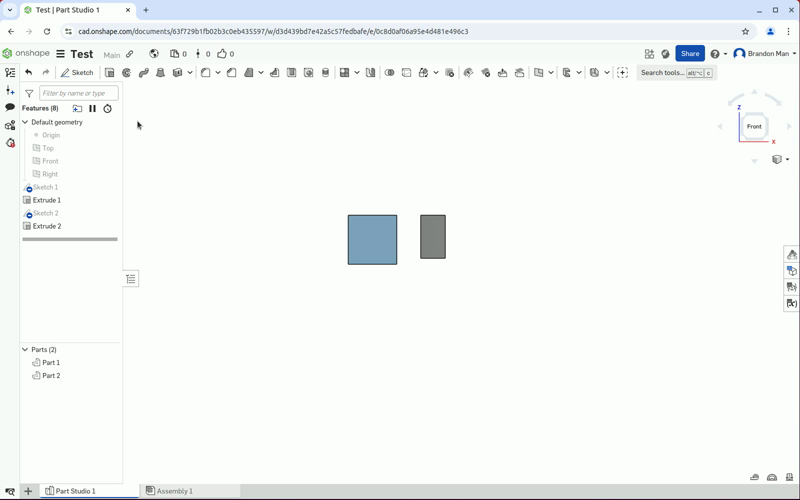
key(shift+h)
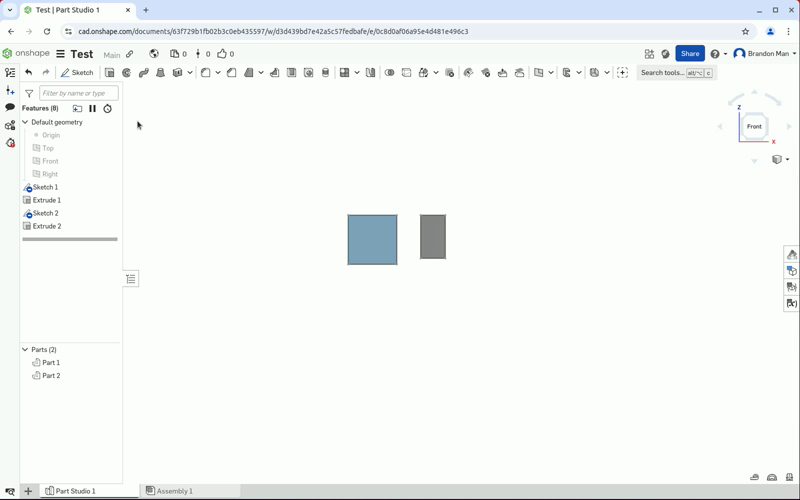
key(shift+7)
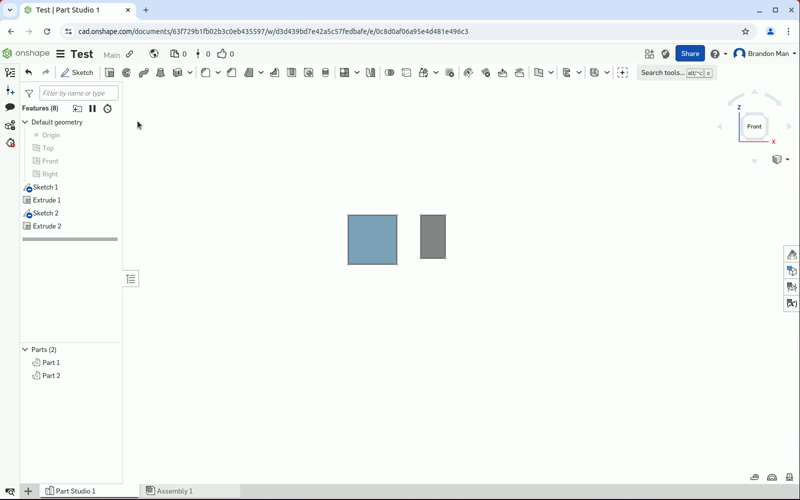
key(left, 2)
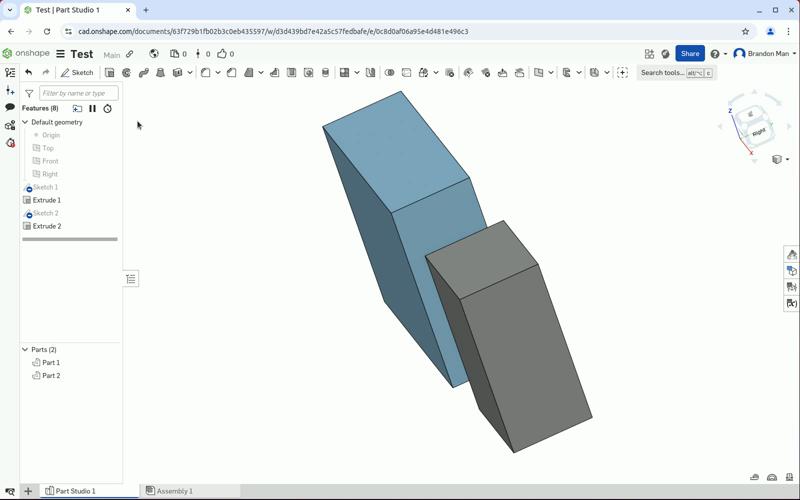
key(down, 2)
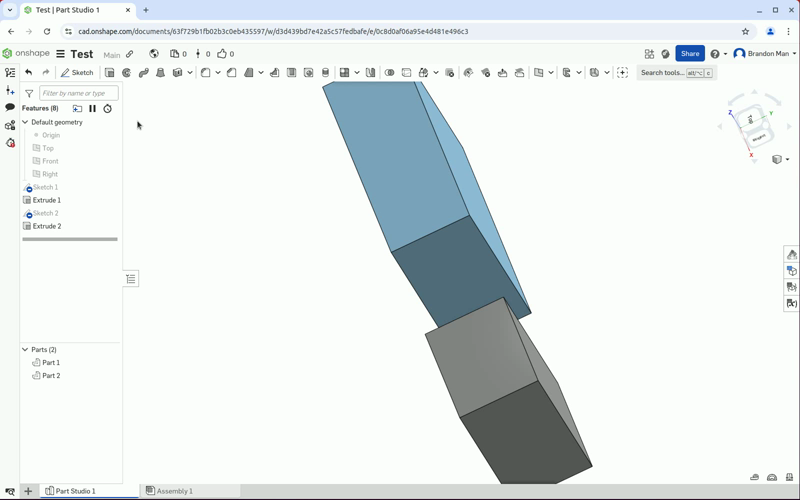
key(up, 2)
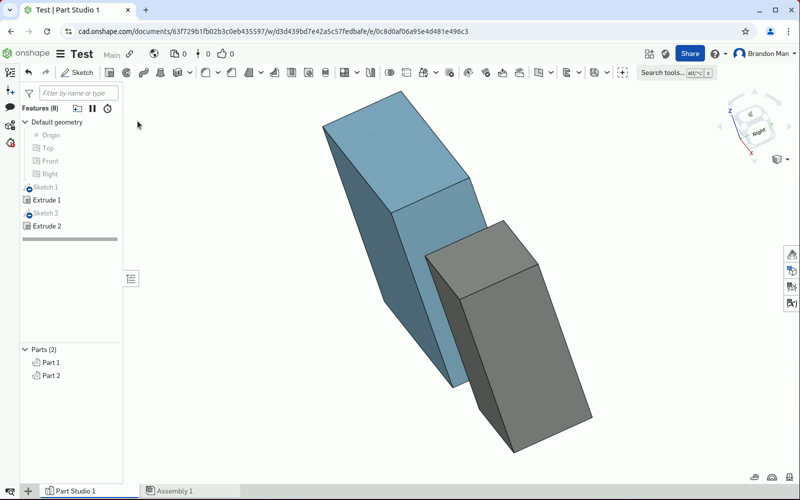
key(right, 2)
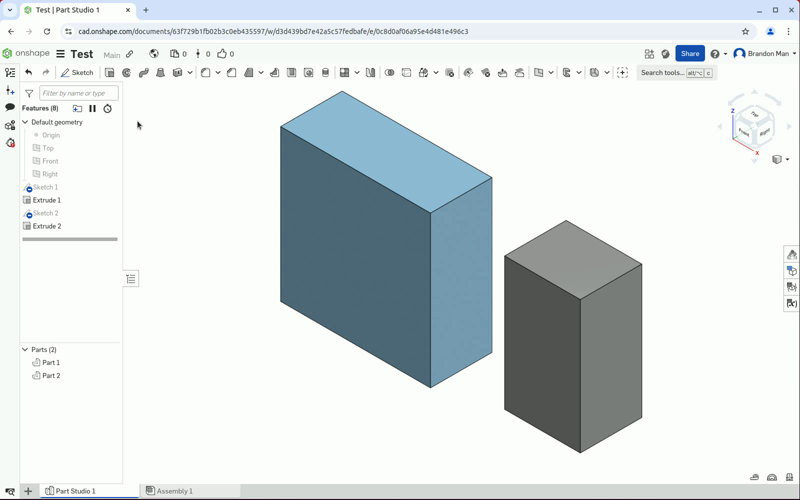
mouse_move(73, 189)
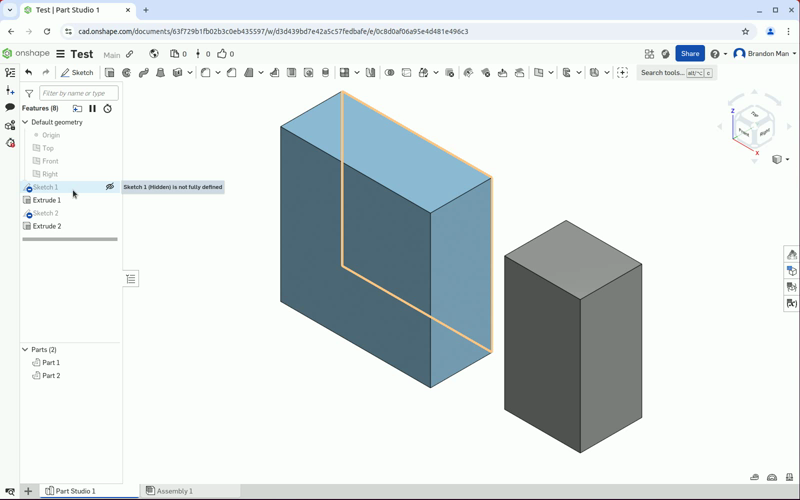
click(73, 189)